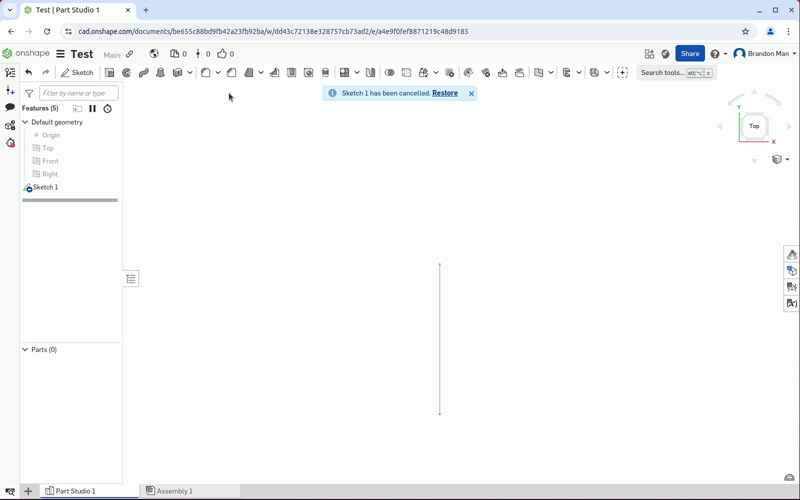
key(shift+h)
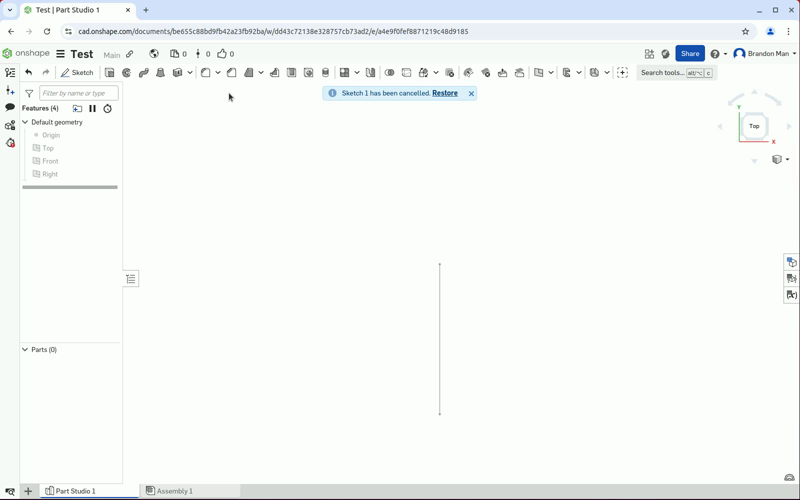
key(shift+s)
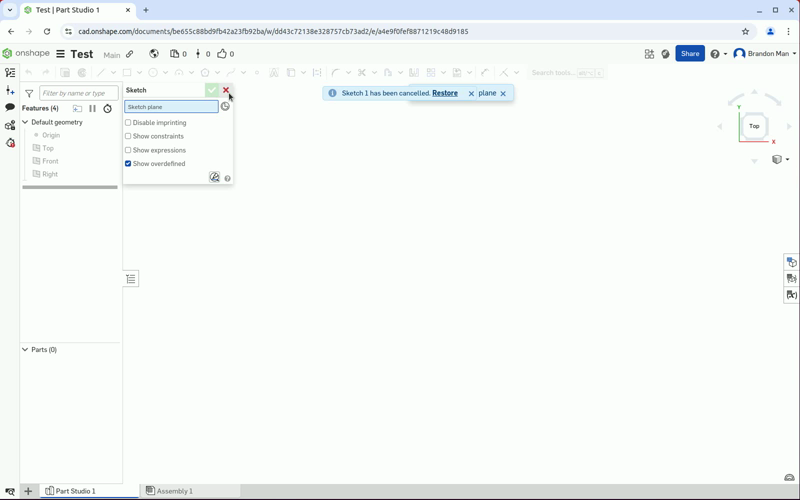
mouse_move(73, 150)
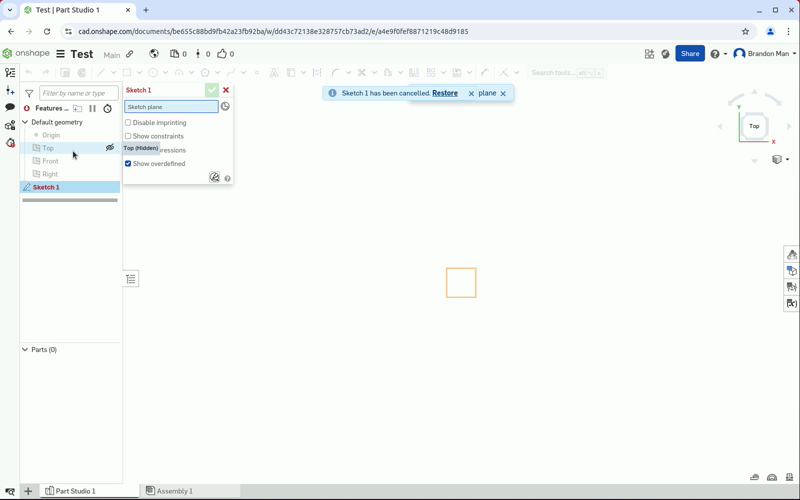
click(73, 150)
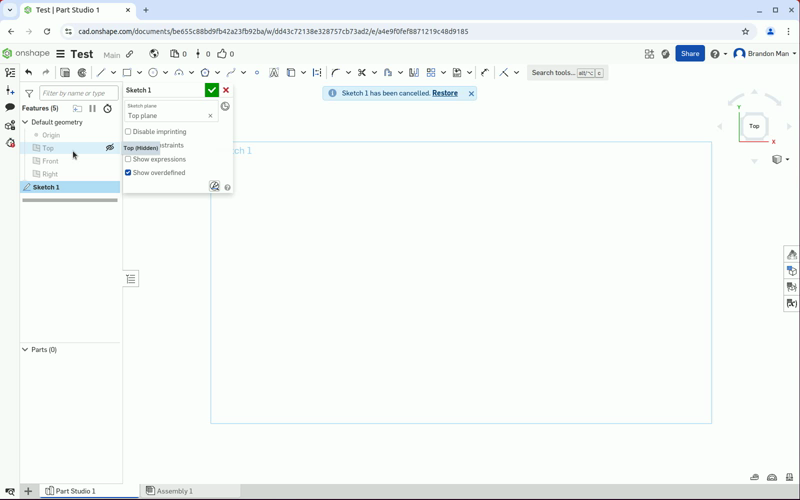
mouse_move(73, 352)
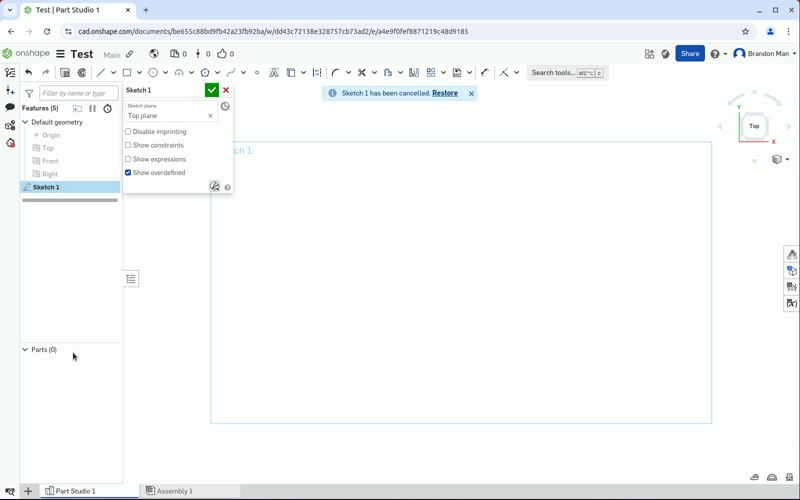
key(y)
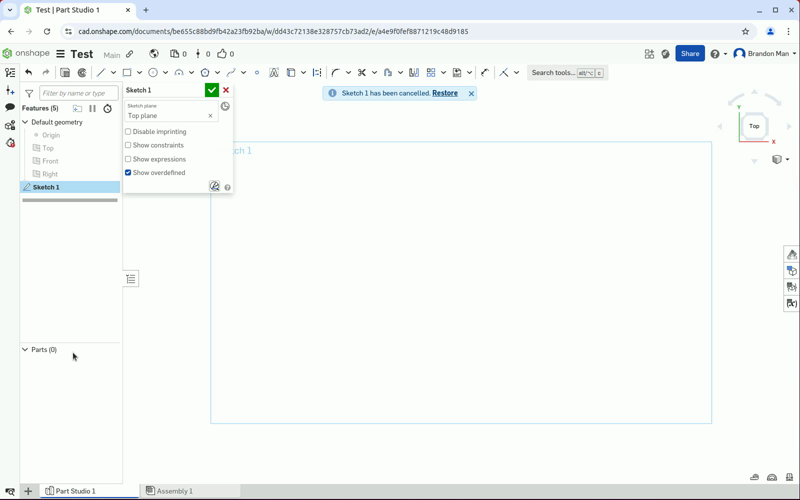
key(c)
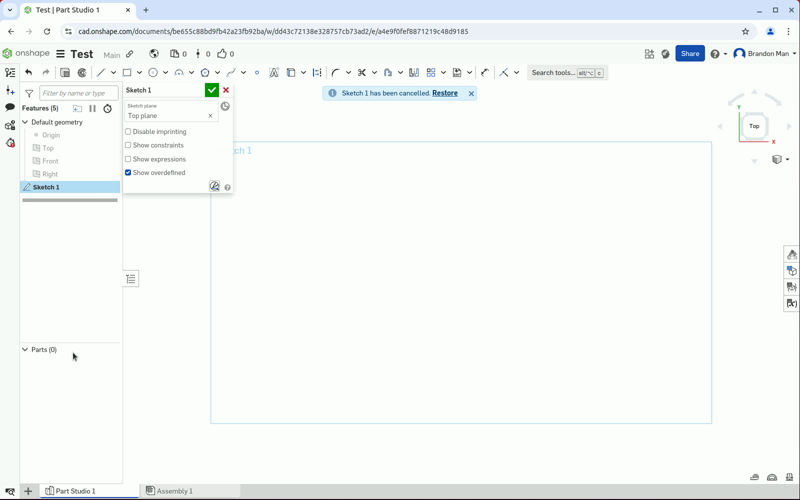
key_down(shift)
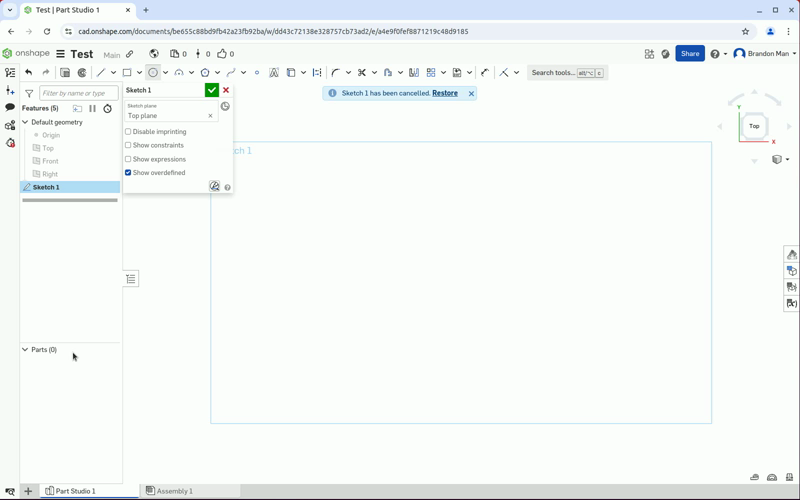
mouse_move(461, 282)
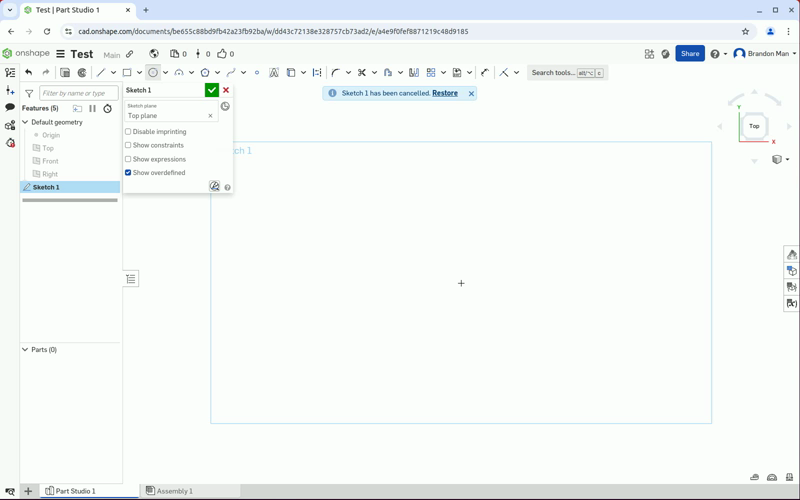
click(461, 282)
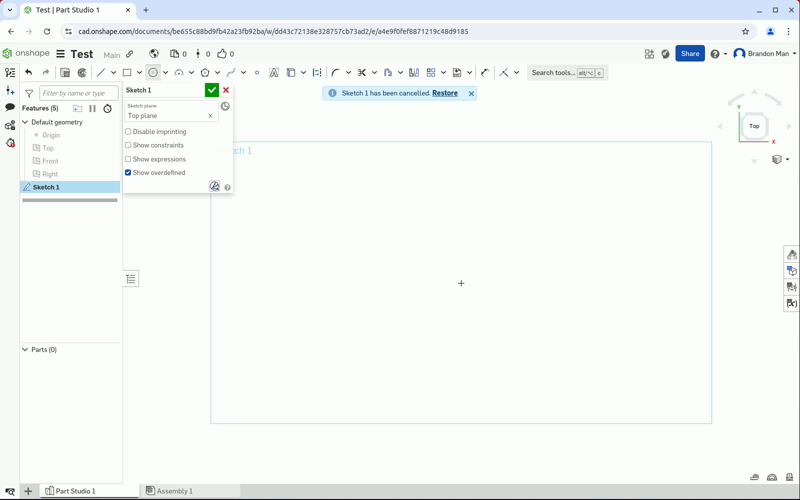
key_up(shift)
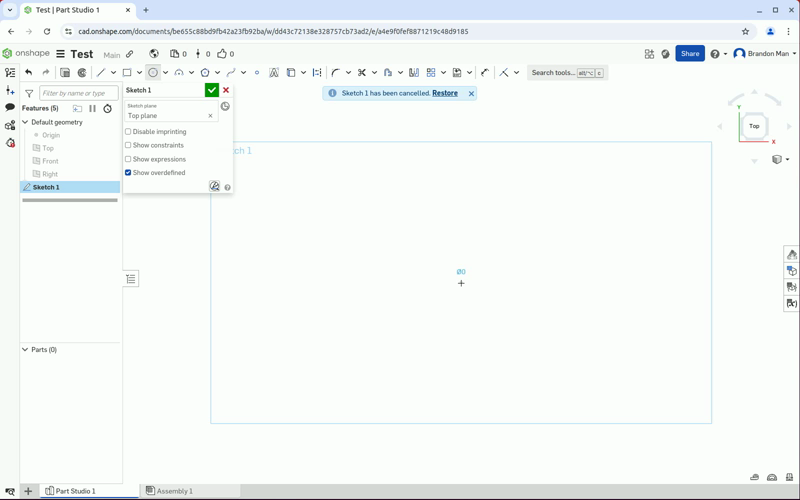
mouse_move(574, 282)
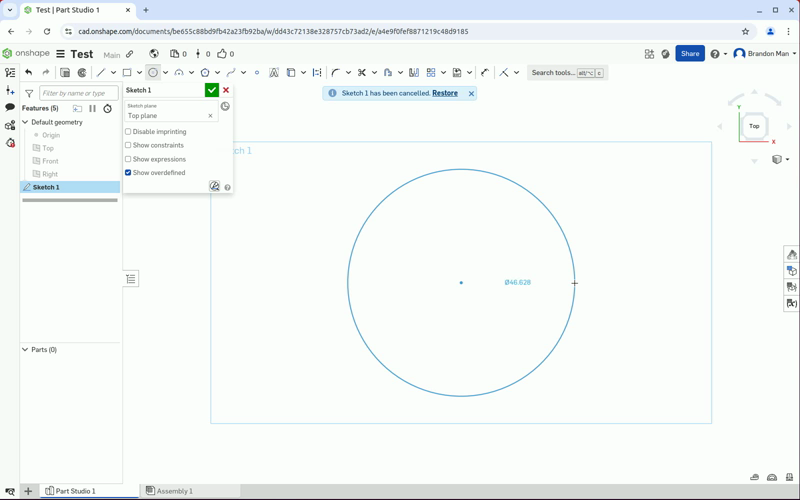
click(574, 282)
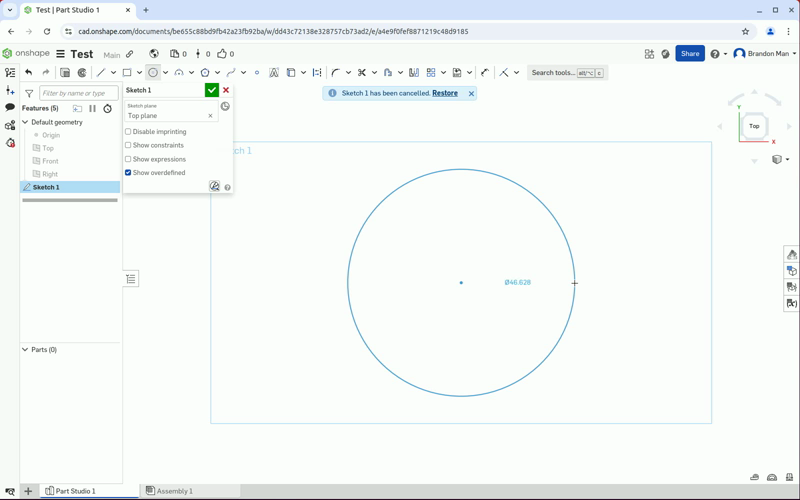
key(esc)
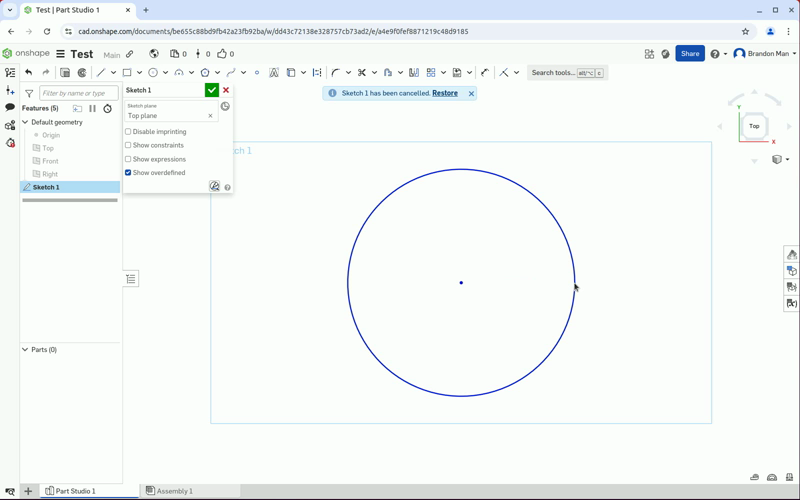
mouse_move(468, 289)
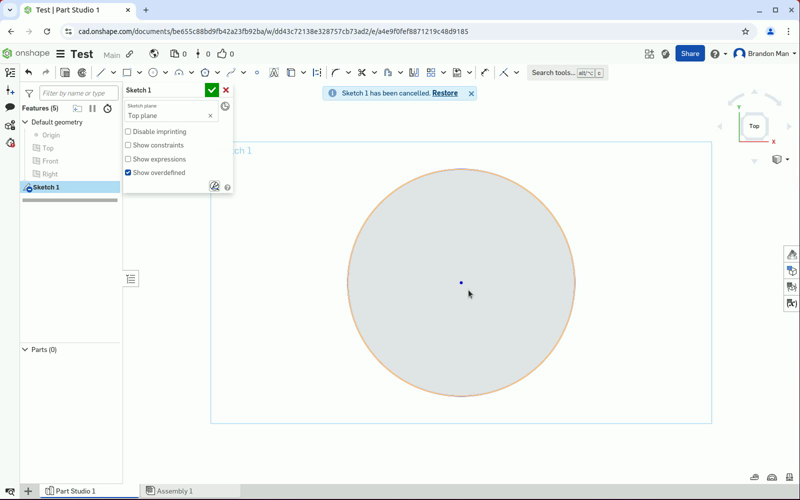
click(468, 289)
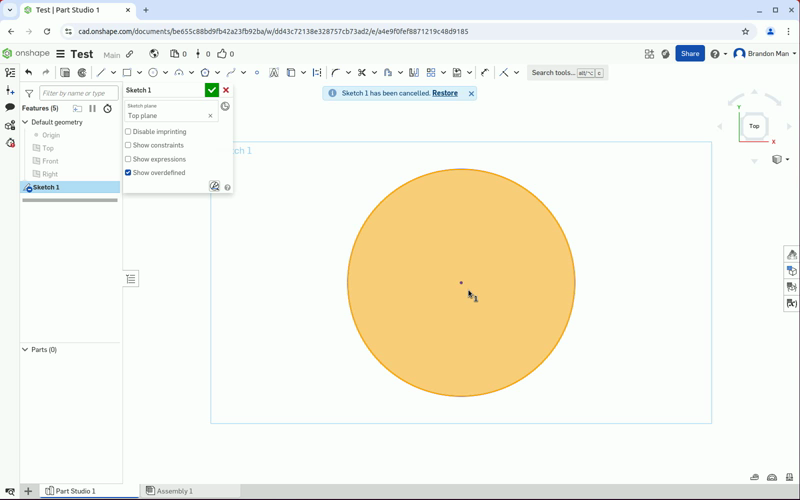
mouse_move(73, 352)
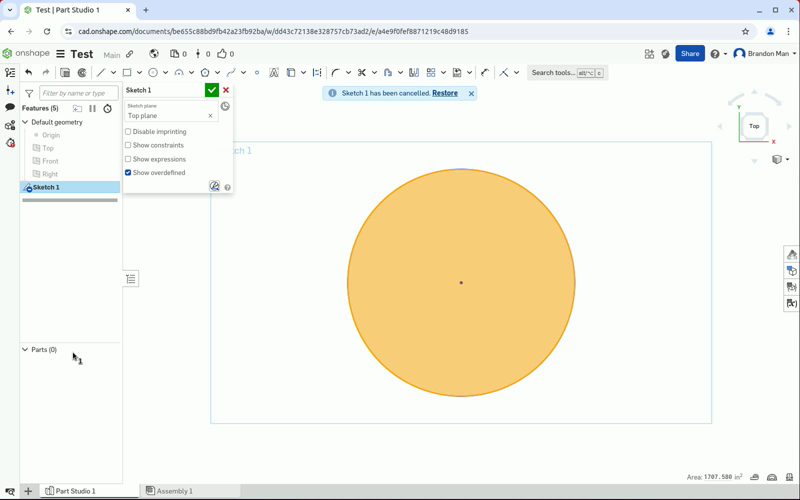
key(shift+y)
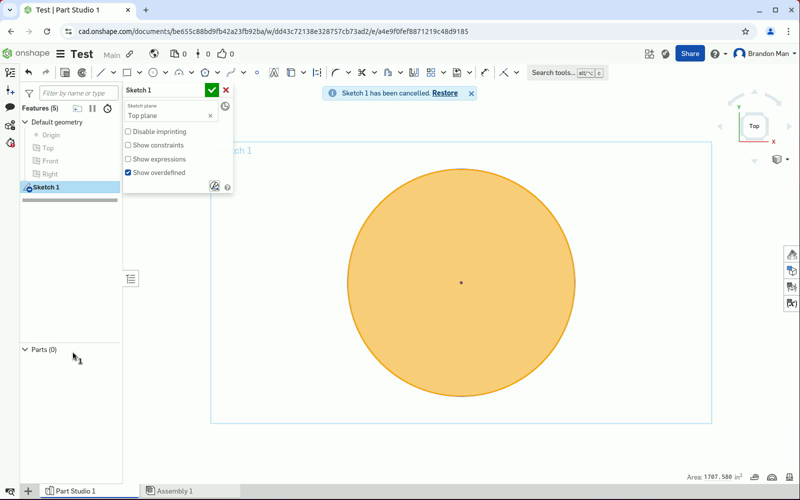
key(shift+e)
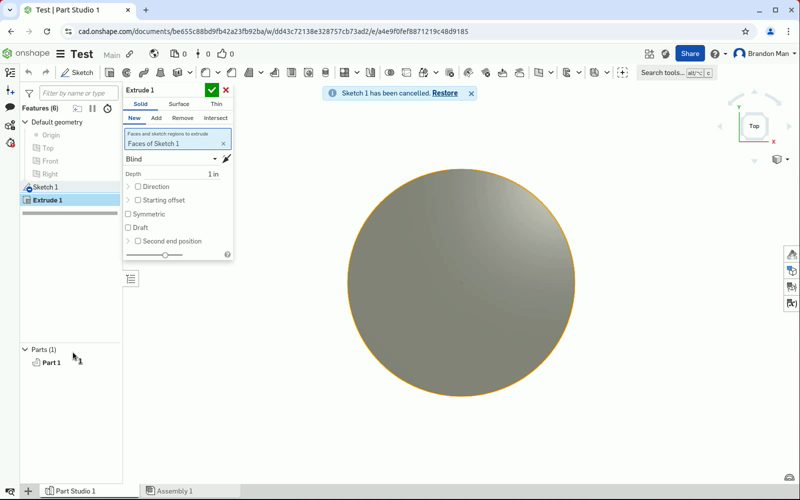
mouse_move(143, 106)
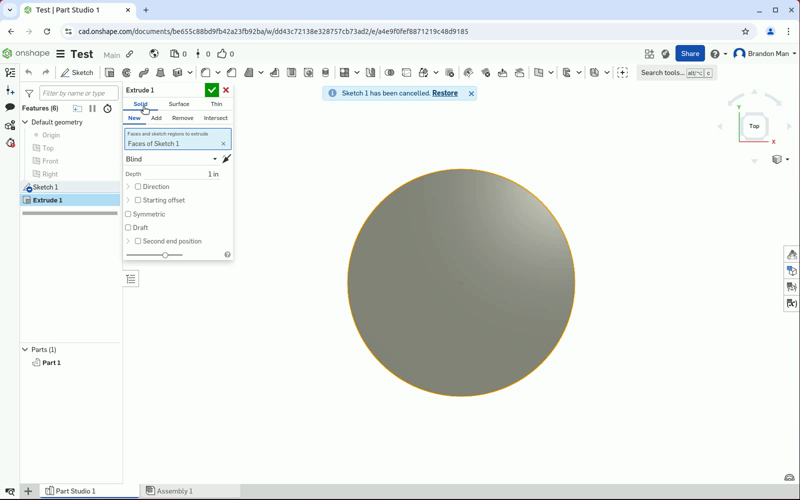
click(143, 106)
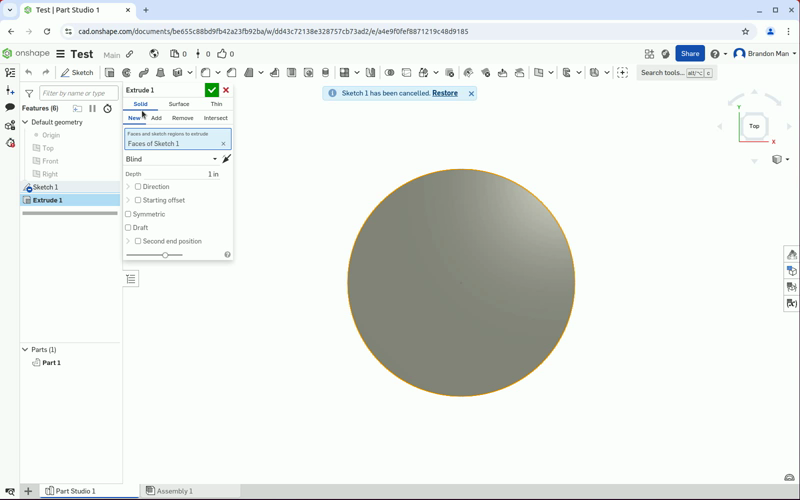
mouse_move(137, 120)
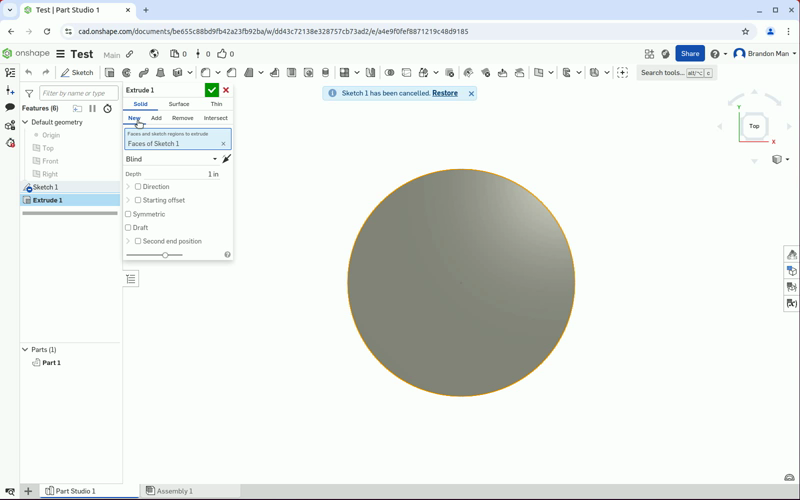
click(137, 120)
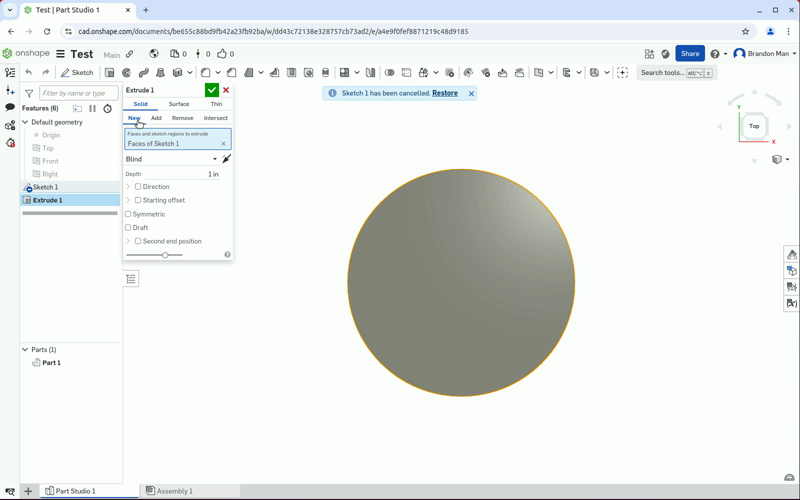
key(tab, 4)
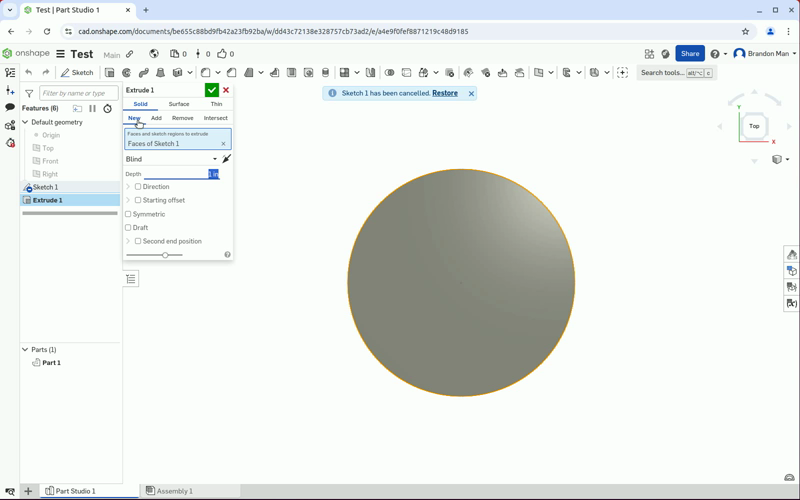
text(8.184)
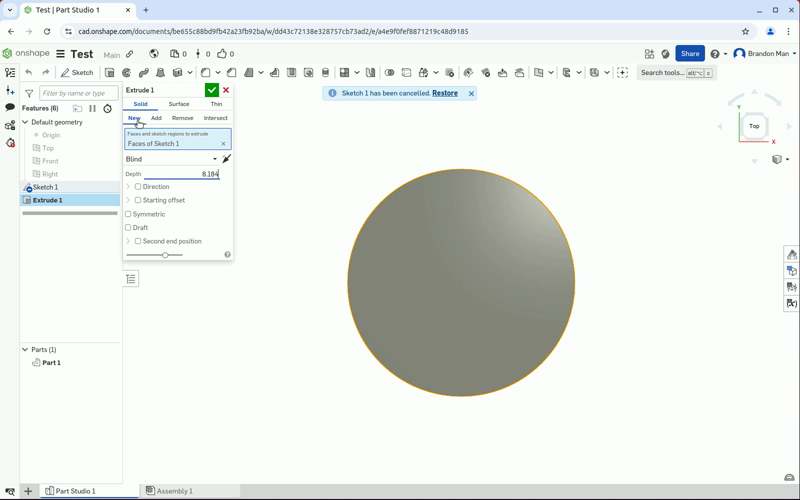
key(enter)
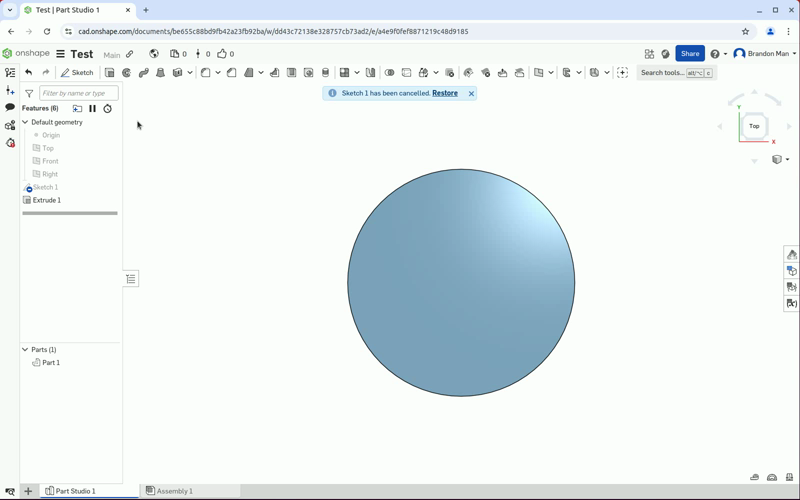
key(shift+h)
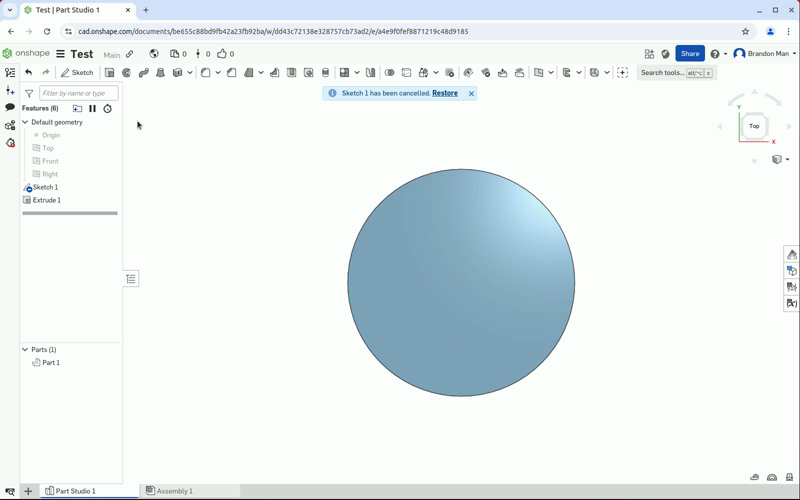
key(shift+h)
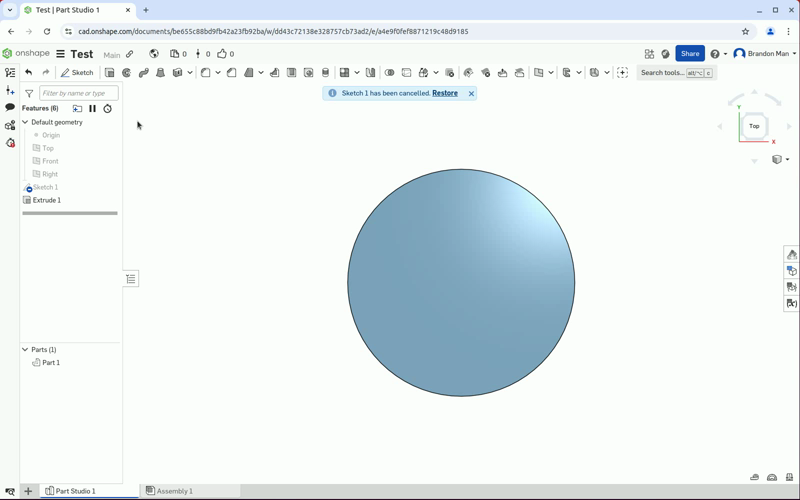
mouse_move(73, 189)
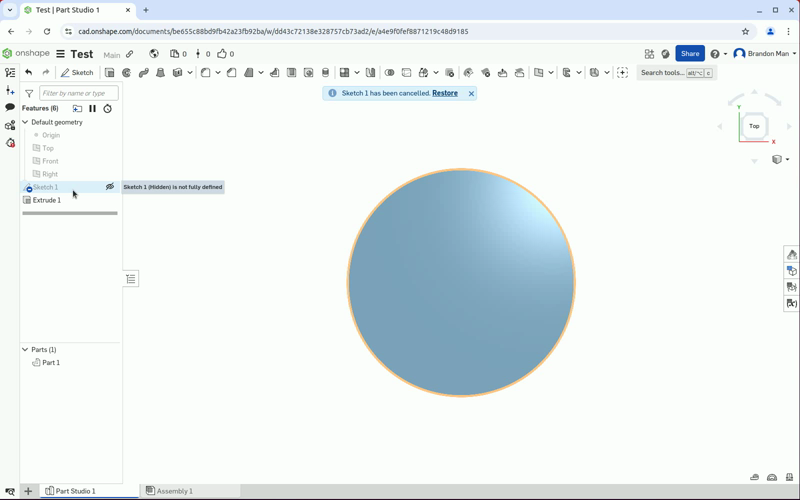
click(73, 189)
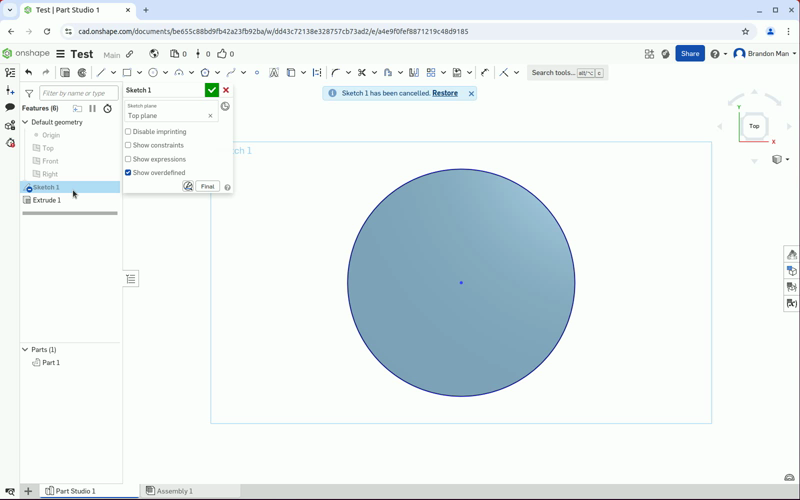
mouse_move(229, 92)
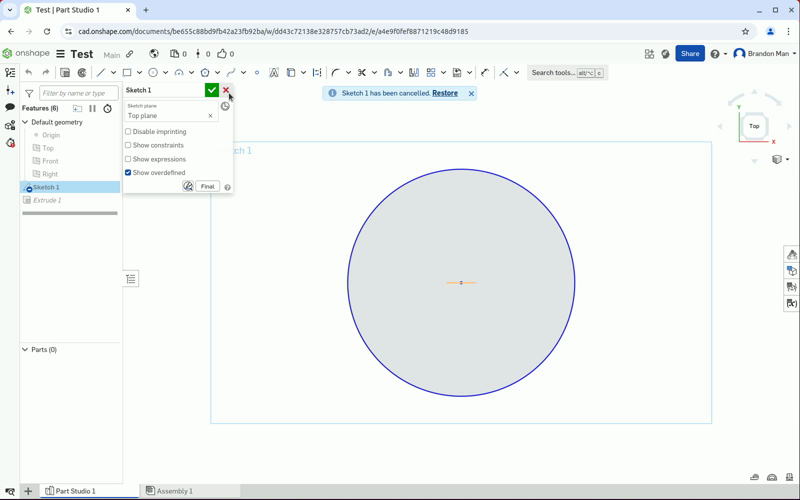
click(229, 92)
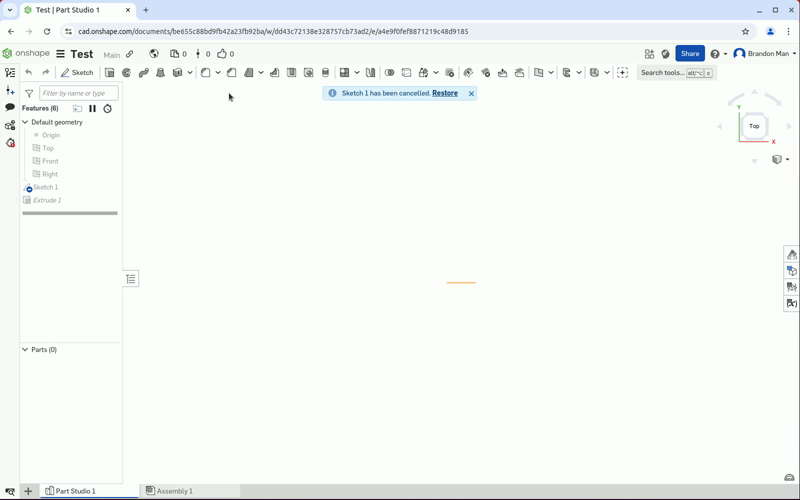
mouse_move(541, 75)
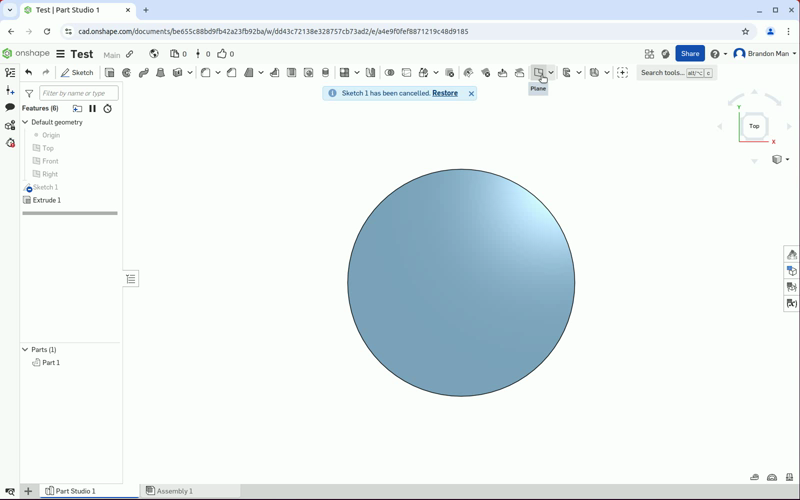
click(541, 75)
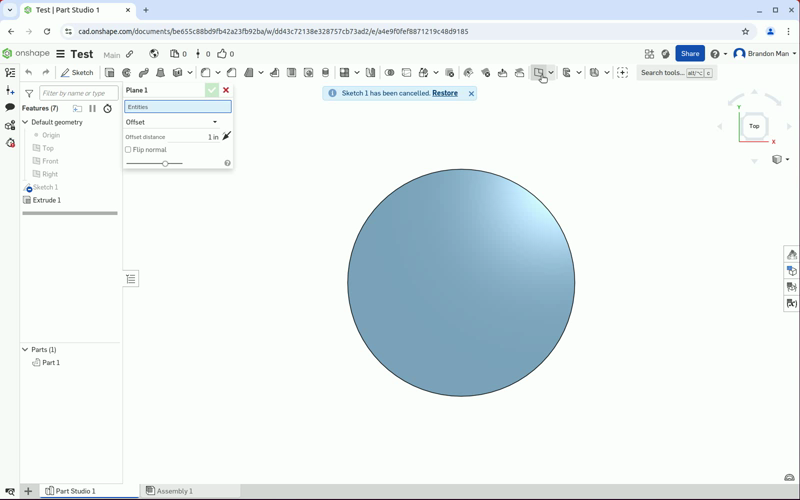
mouse_move(73, 150)
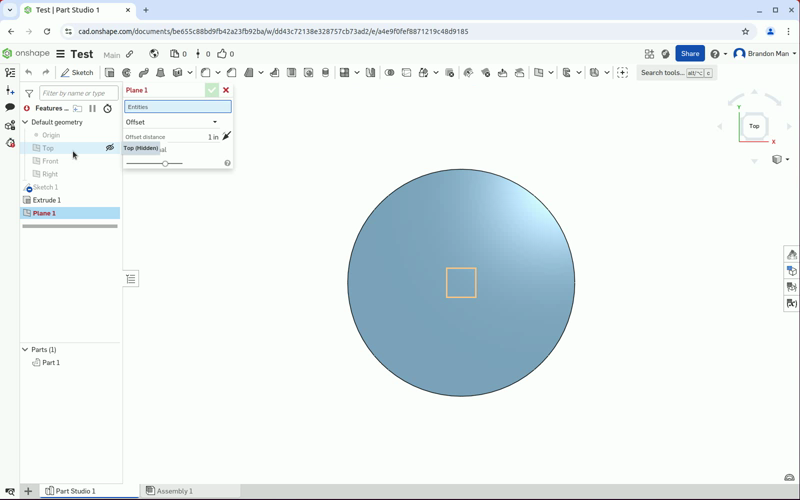
click(73, 150)
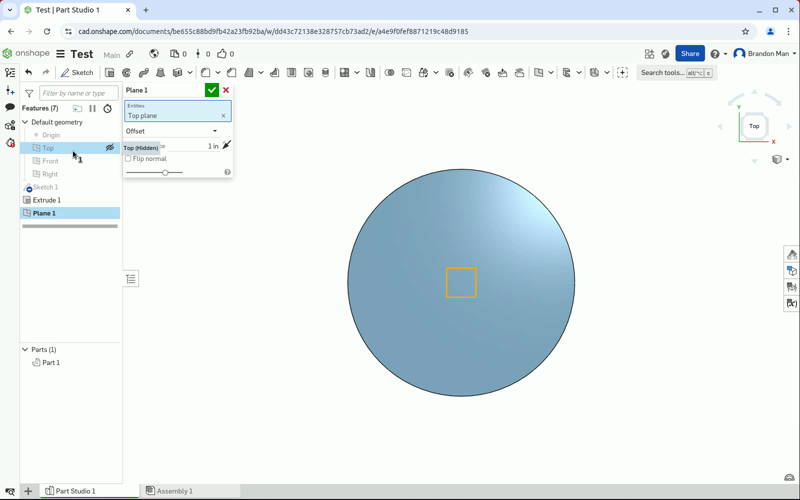
key(tab, 2)
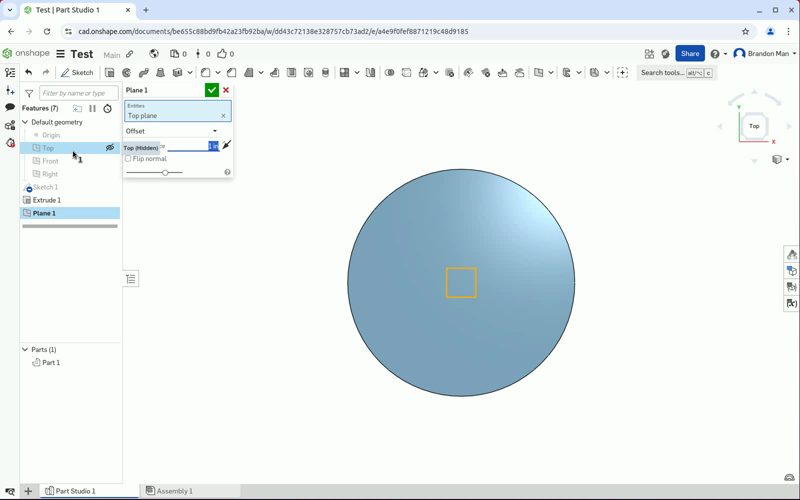
text(8.196)
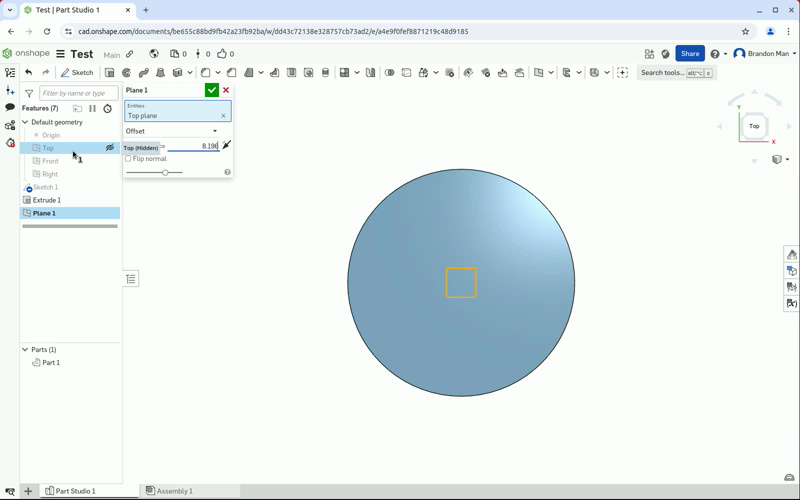
key(enter, 2)
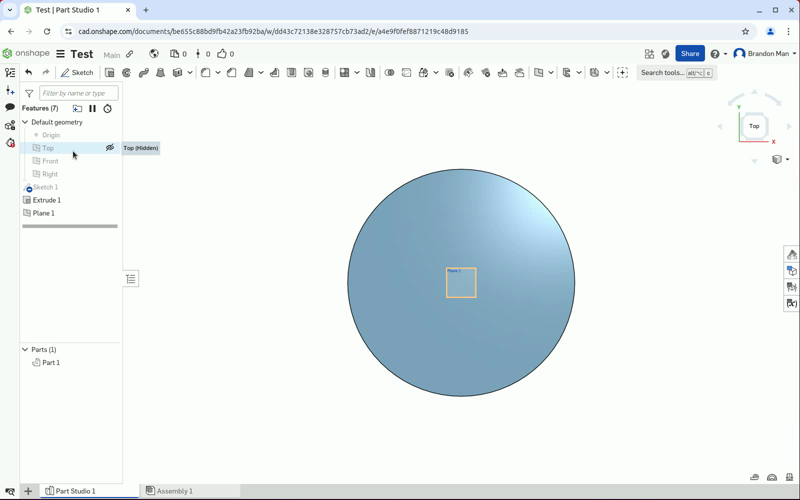
key(shift+s)
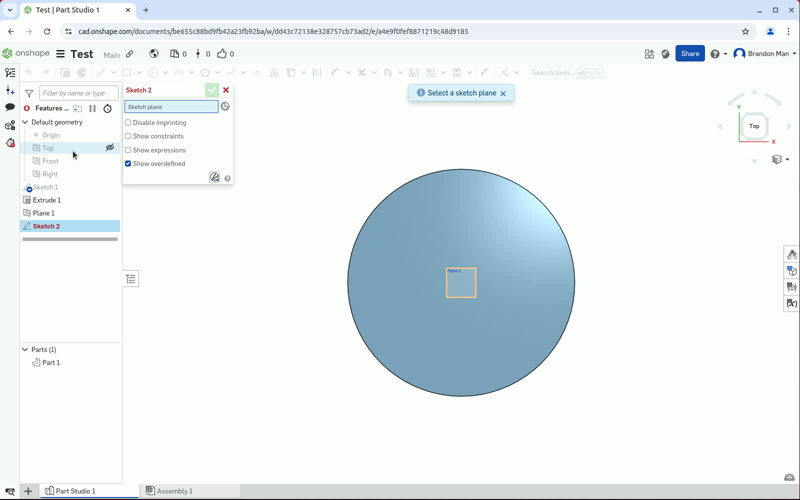
mouse_move(73, 215)
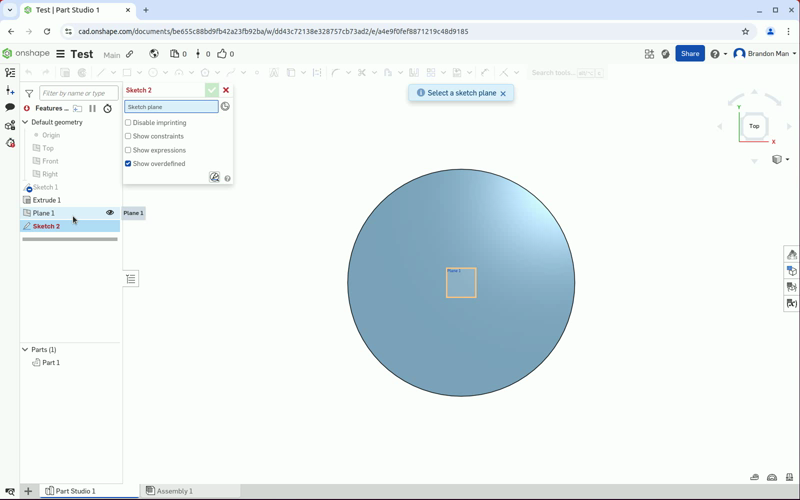
click(73, 215)
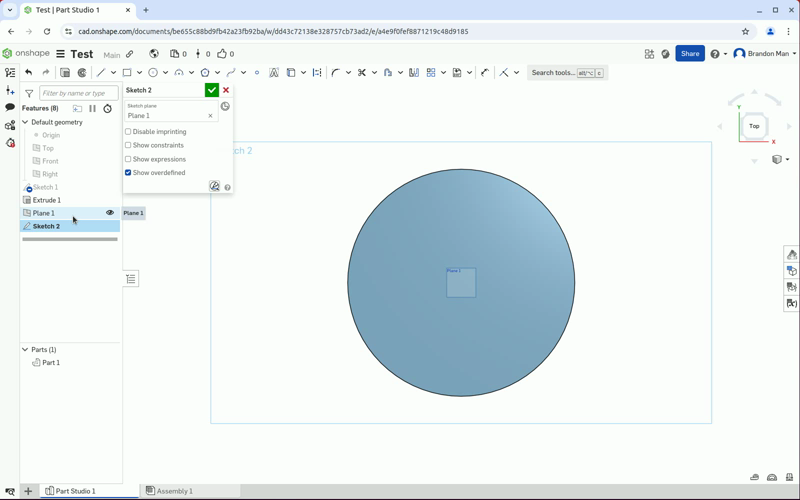
mouse_move(73, 352)
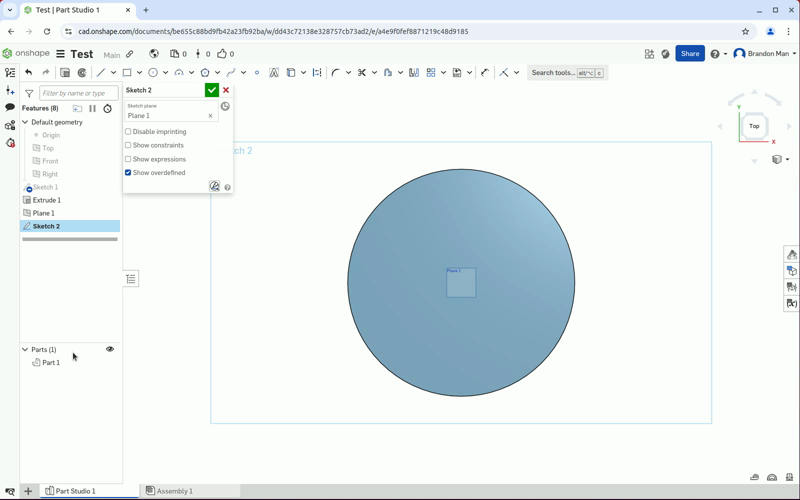
key(y)
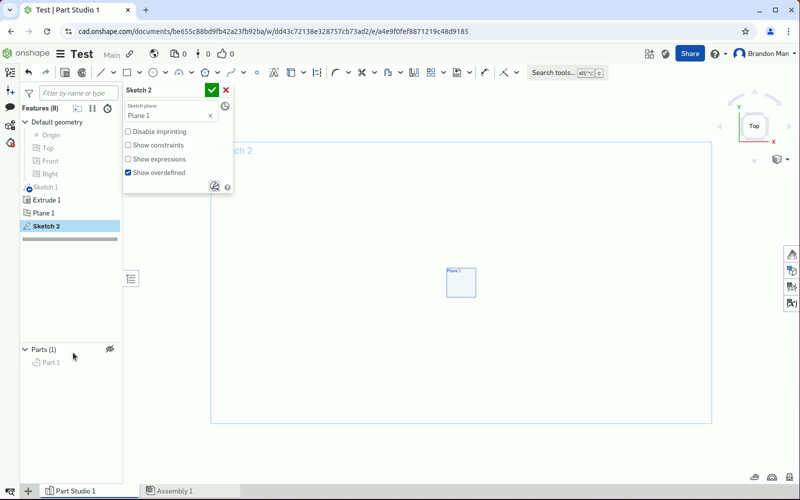
key(l)
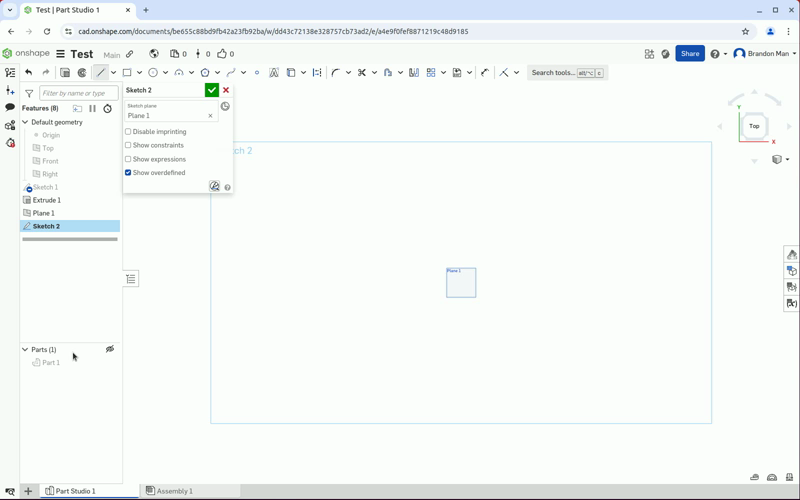
key_down(shift)
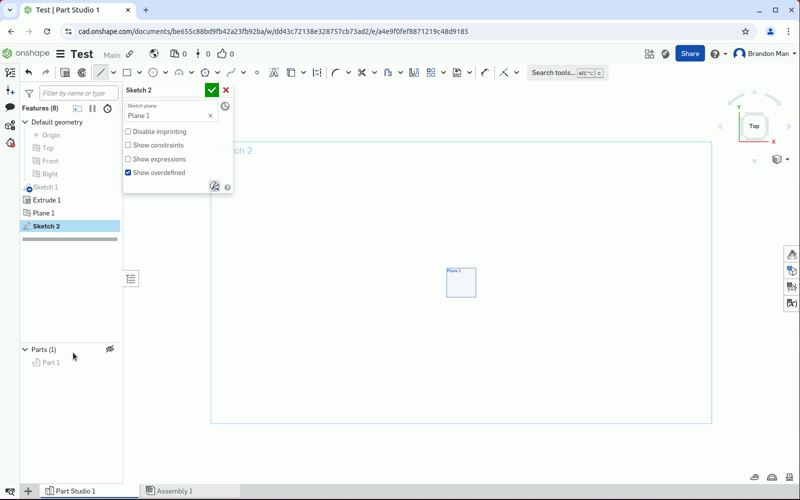
mouse_move(423, 300)
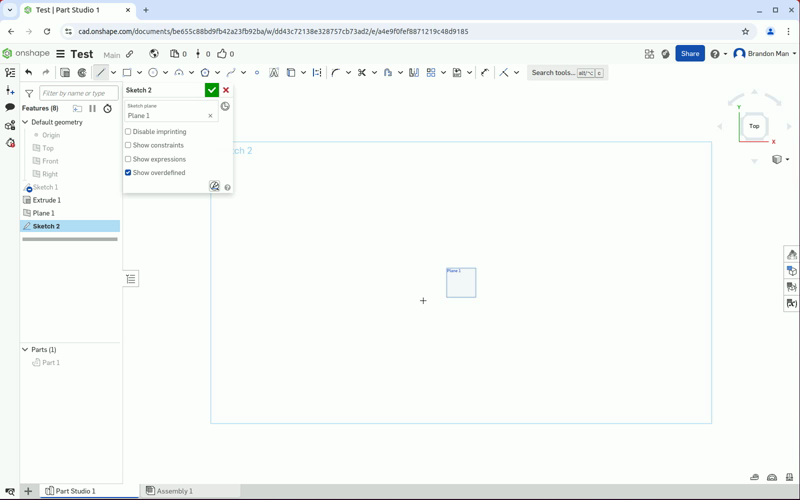
click(423, 300)
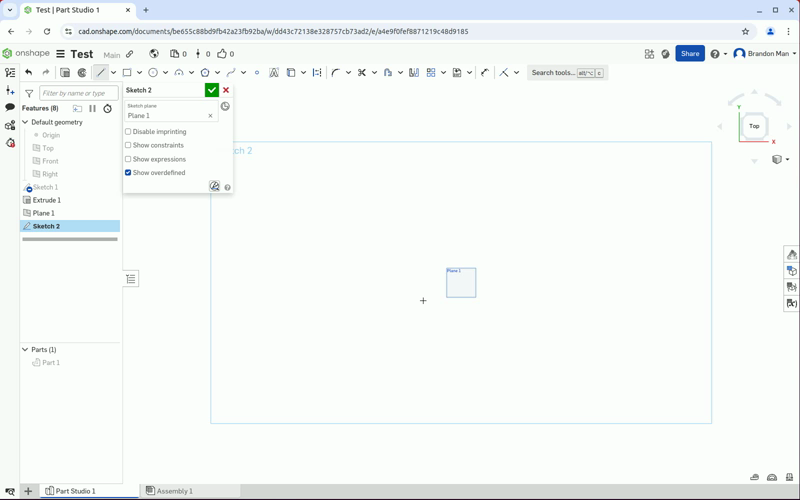
key_up(shift)
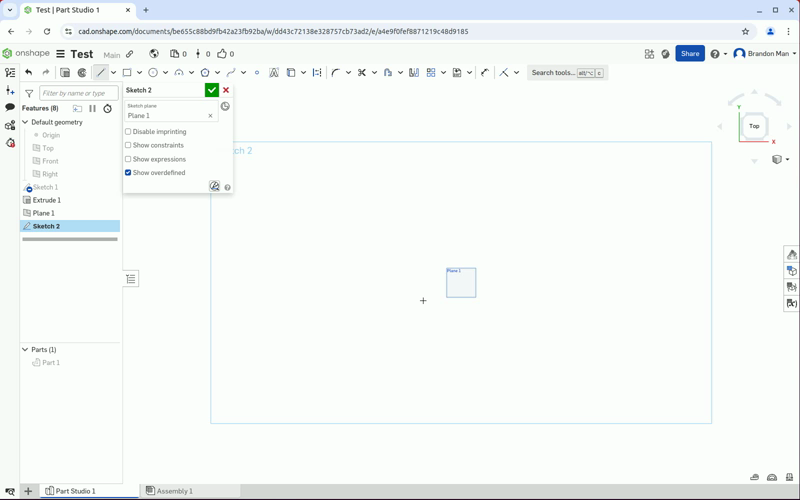
key_down(shift)
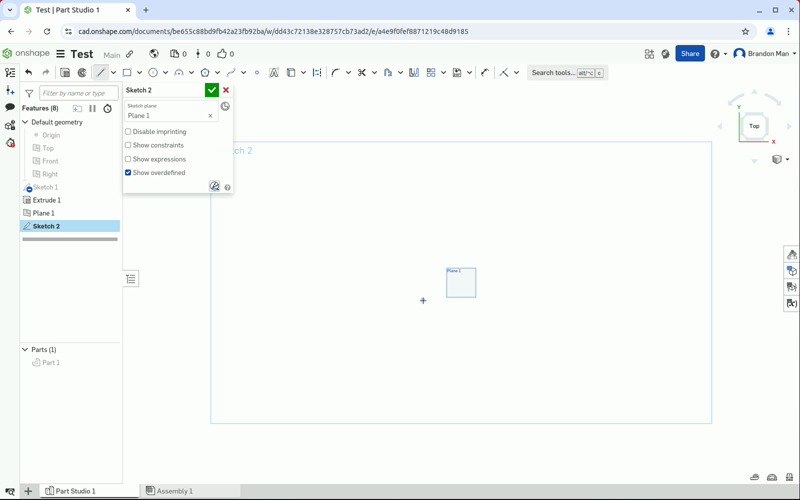
mouse_move(453, 300)
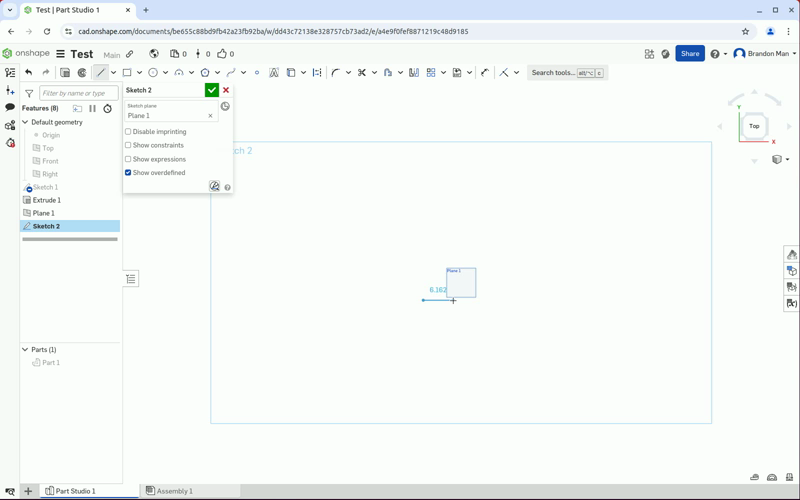
mouse_move(437, 300)
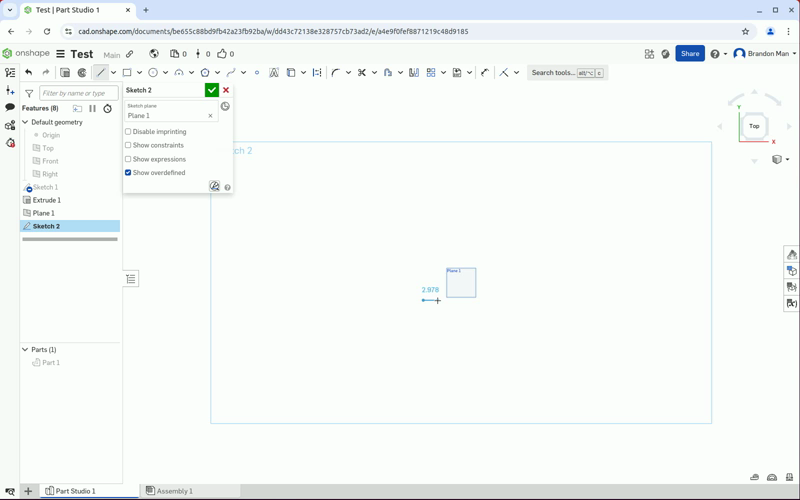
click(437, 300)
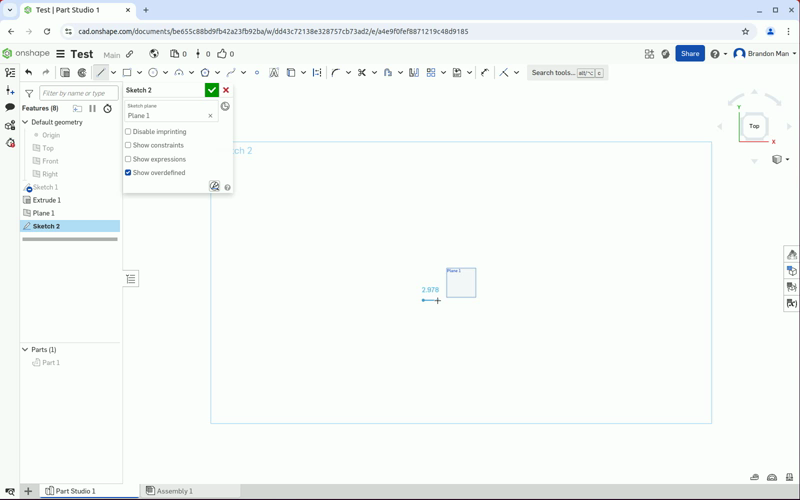
key_up(shift)
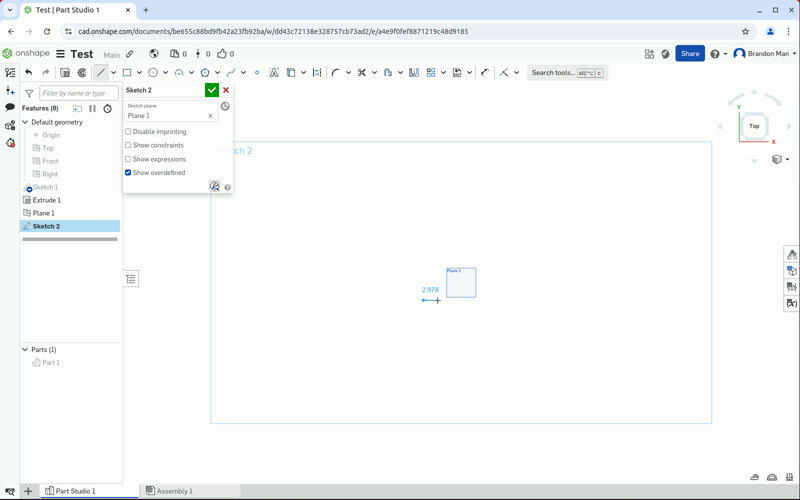
key_down(shift)
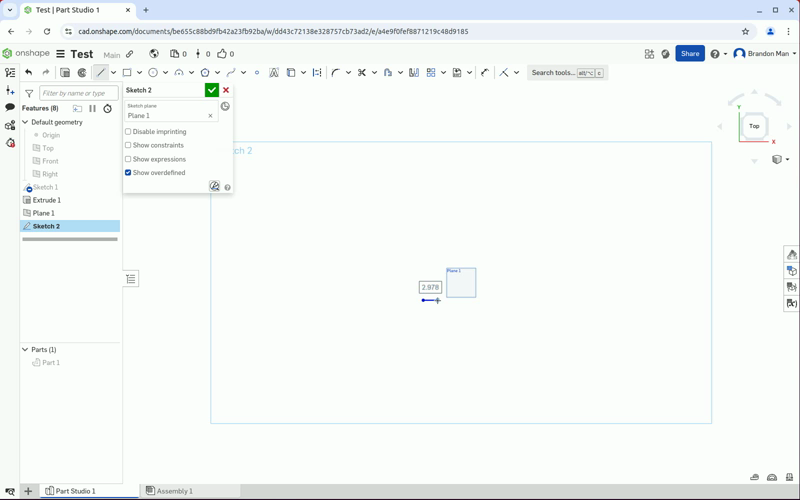
mouse_move(437, 391)
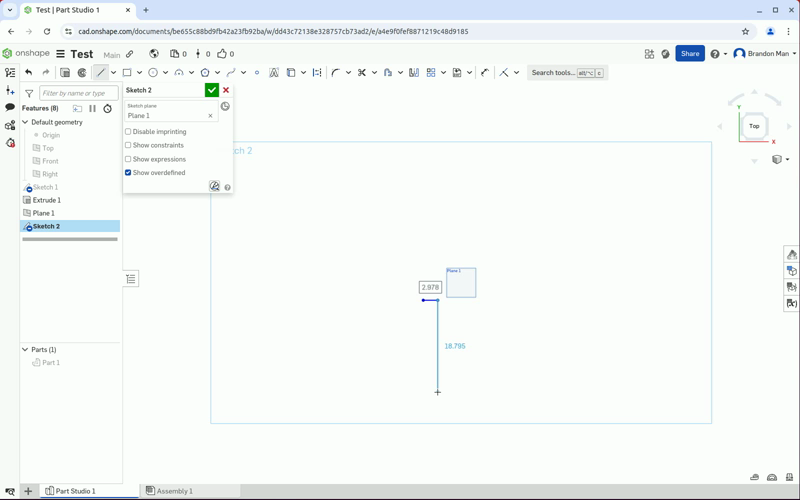
click(437, 391)
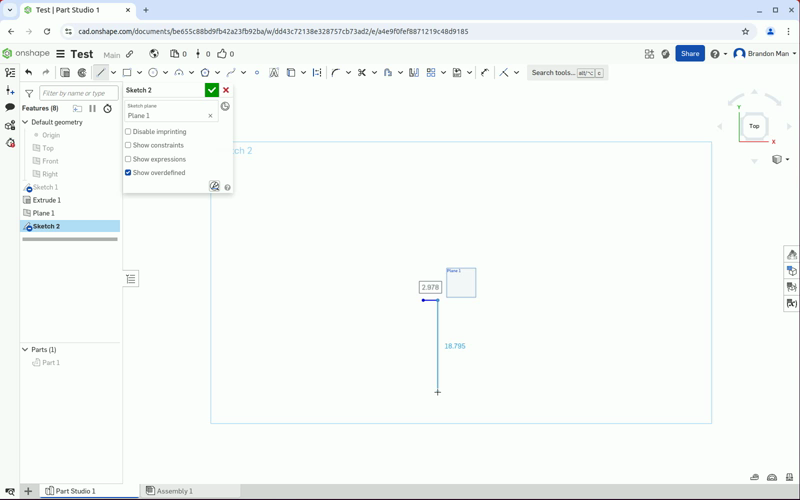
key_up(shift)
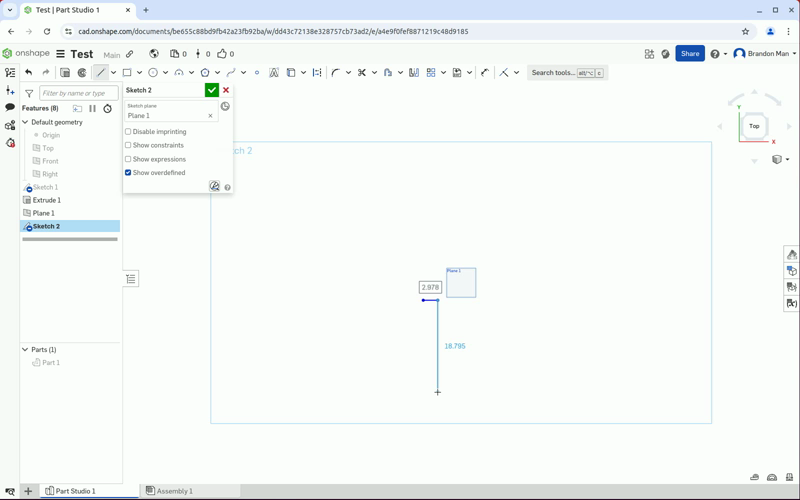
key_down(shift)
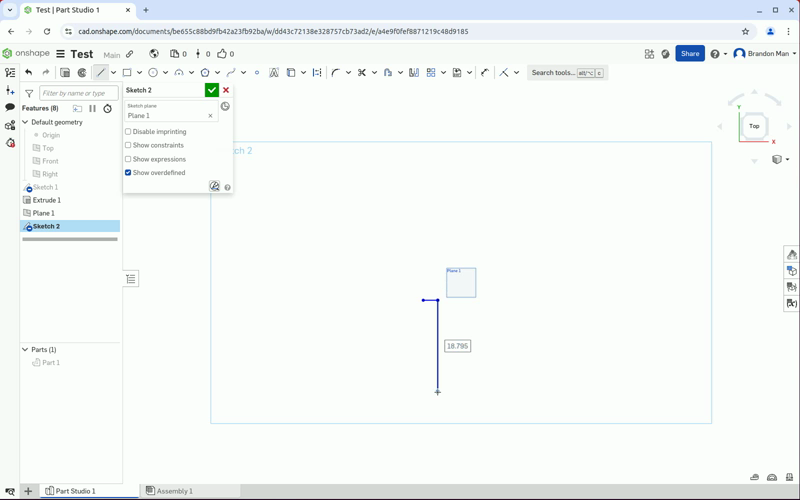
mouse_move(467, 391)
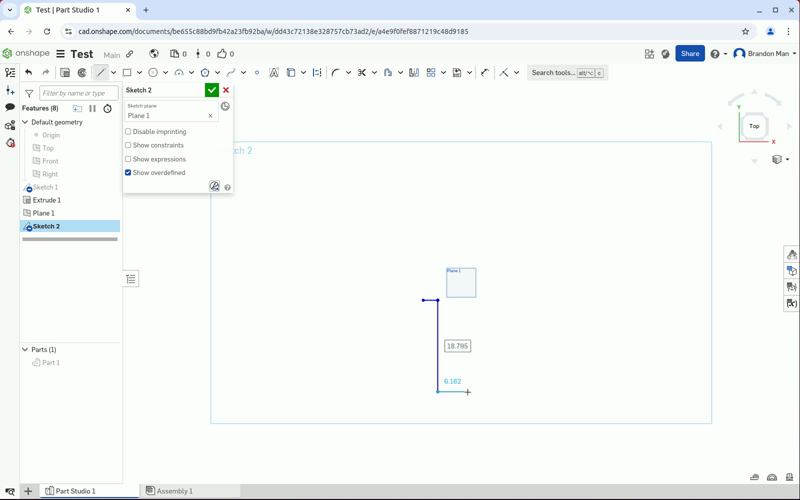
mouse_move(483, 391)
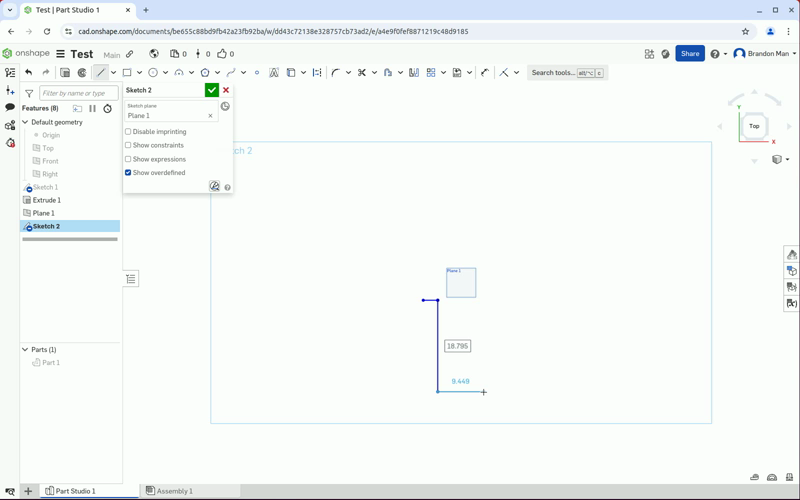
click(483, 391)
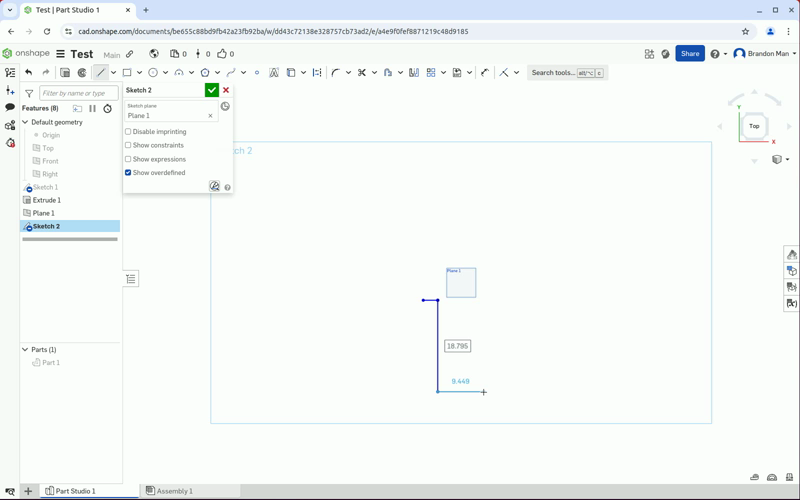
key_up(shift)
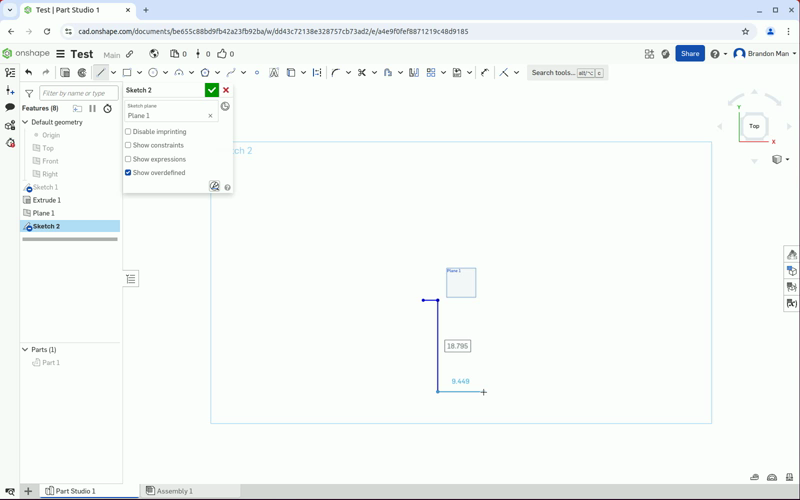
key_down(shift)
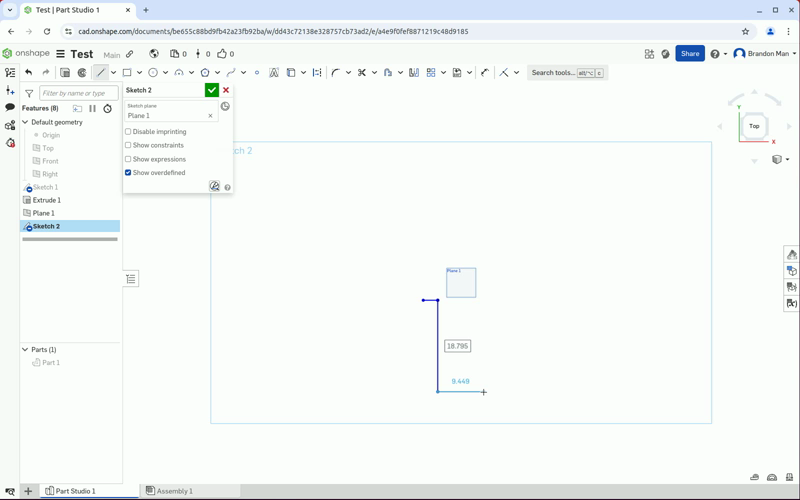
mouse_move(483, 300)
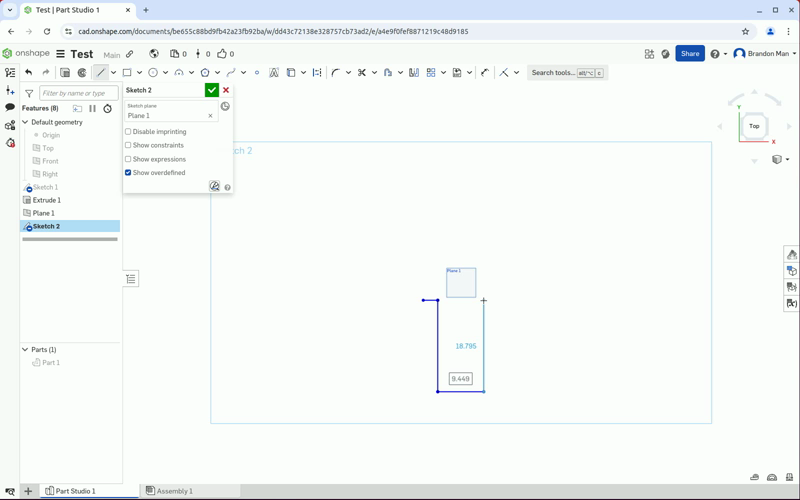
click(483, 300)
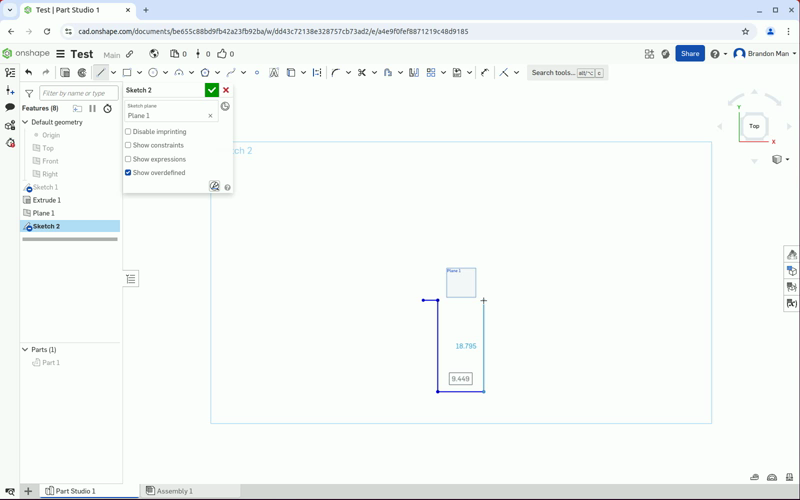
key_up(shift)
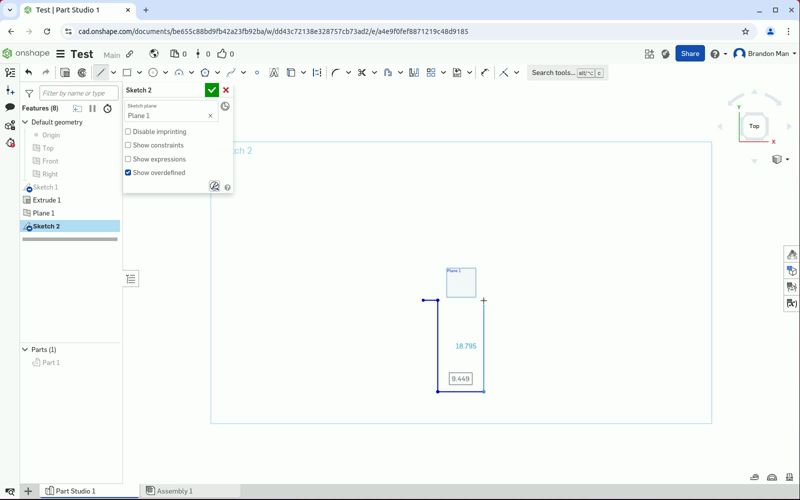
key_down(shift)
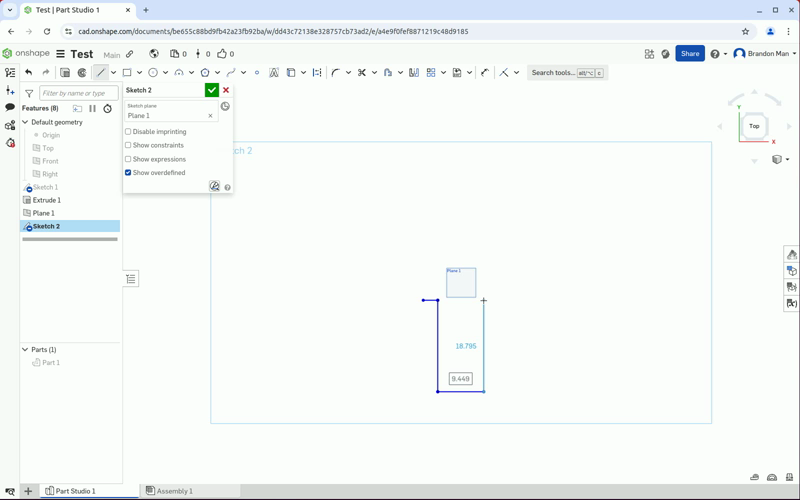
mouse_move(513, 300)
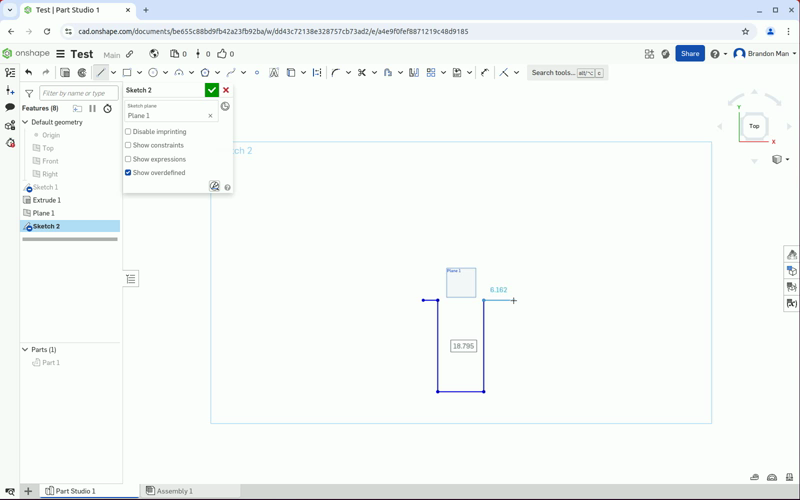
mouse_move(501, 300)
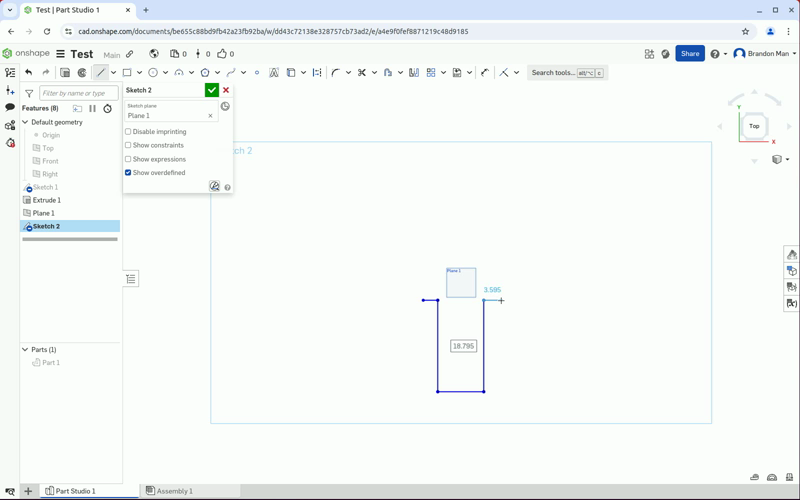
click(501, 300)
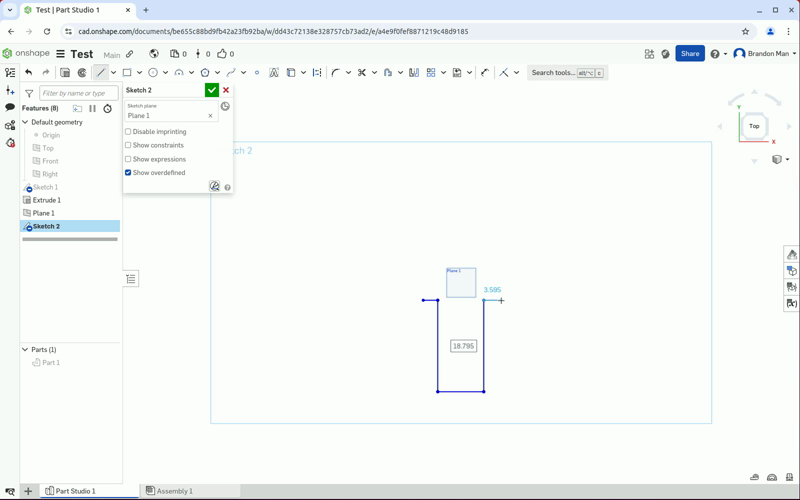
key_up(shift)
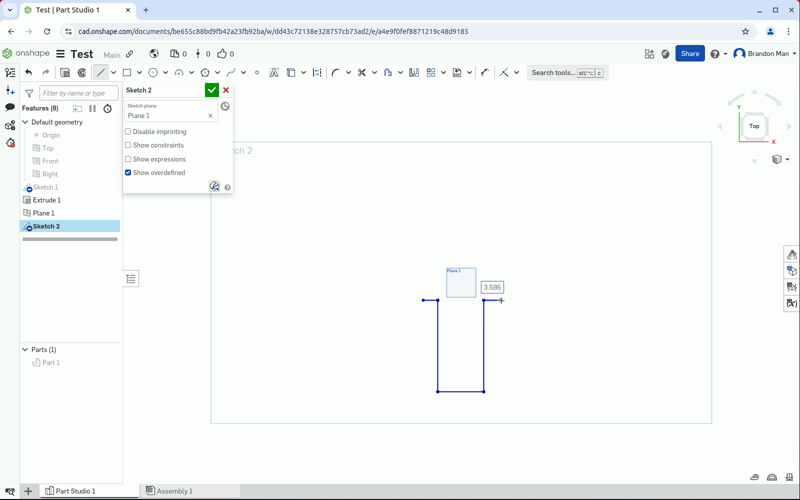
key_down(shift)
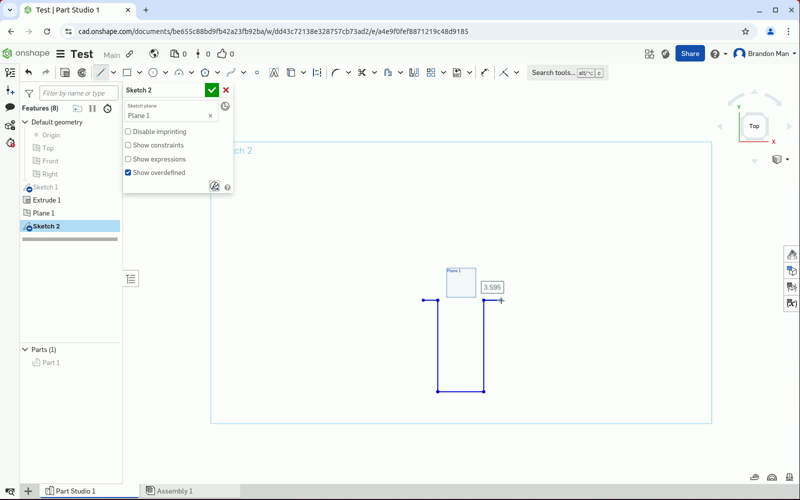
mouse_move(531, 300)
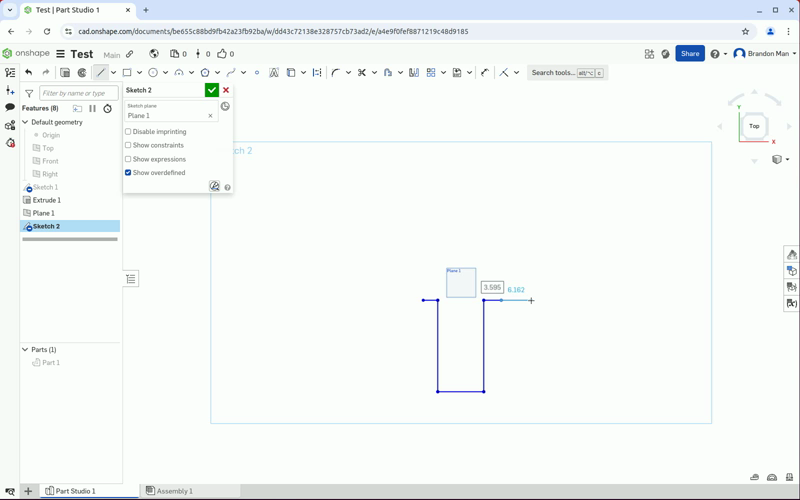
mouse_move(501, 256)
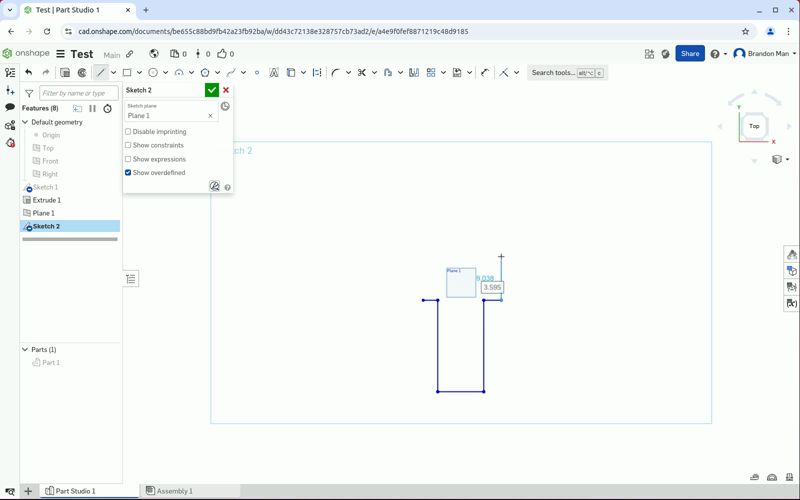
click(501, 256)
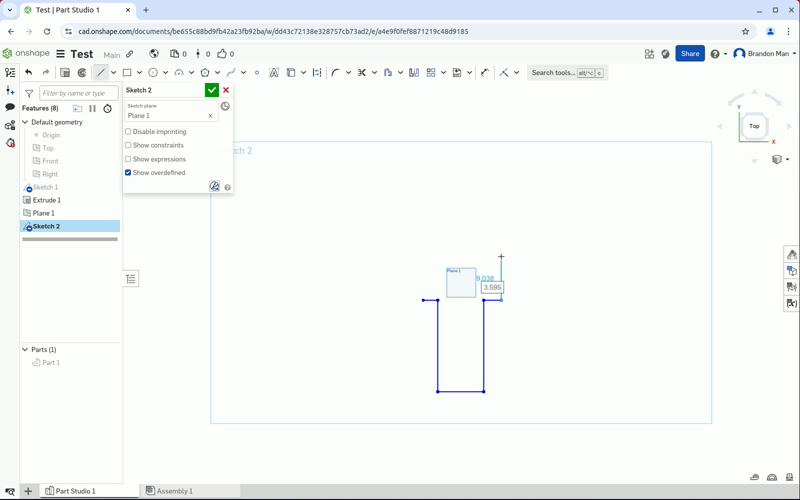
key_up(shift)
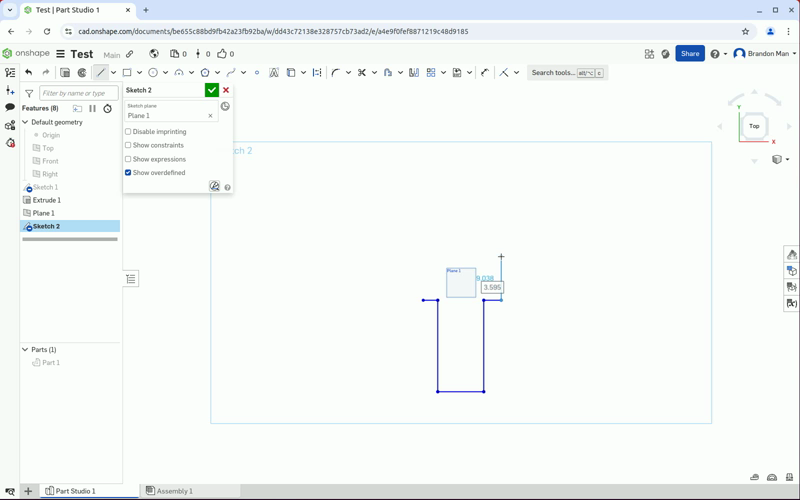
key_down(shift)
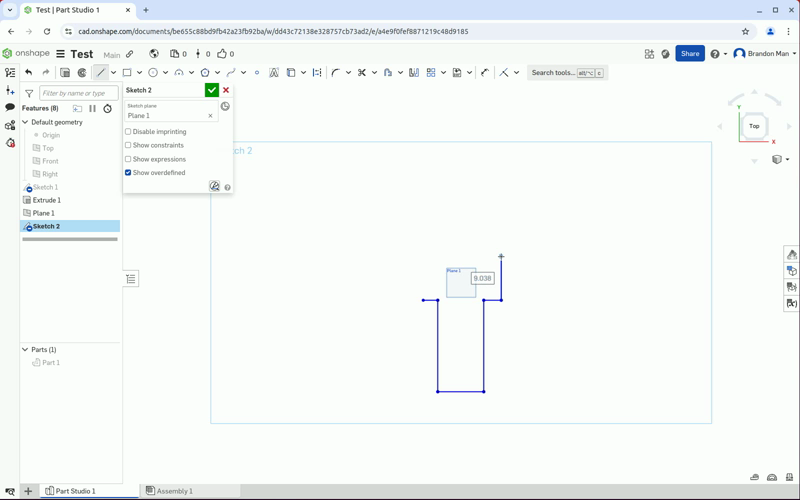
mouse_move(531, 256)
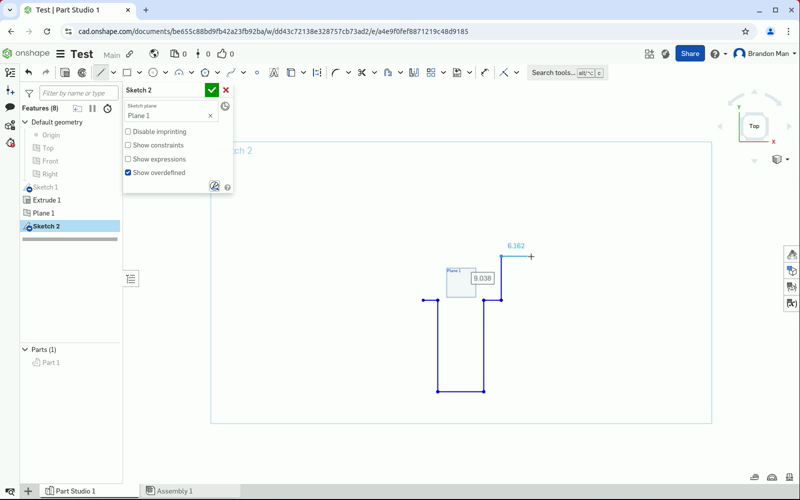
mouse_move(483, 256)
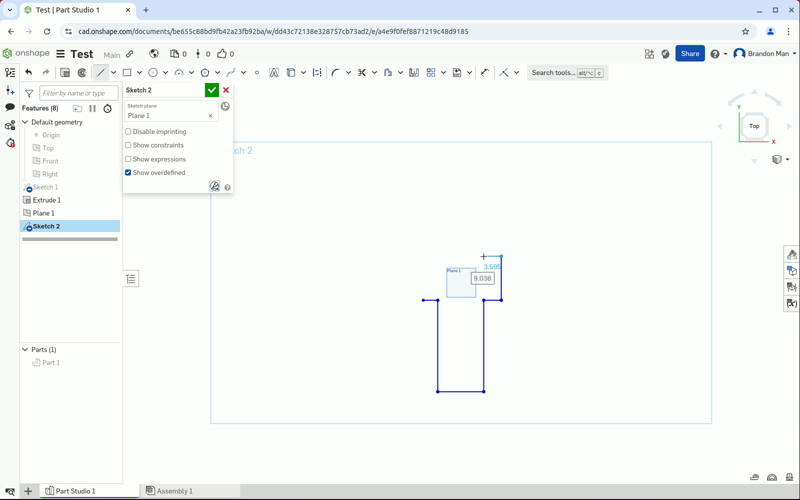
click(483, 256)
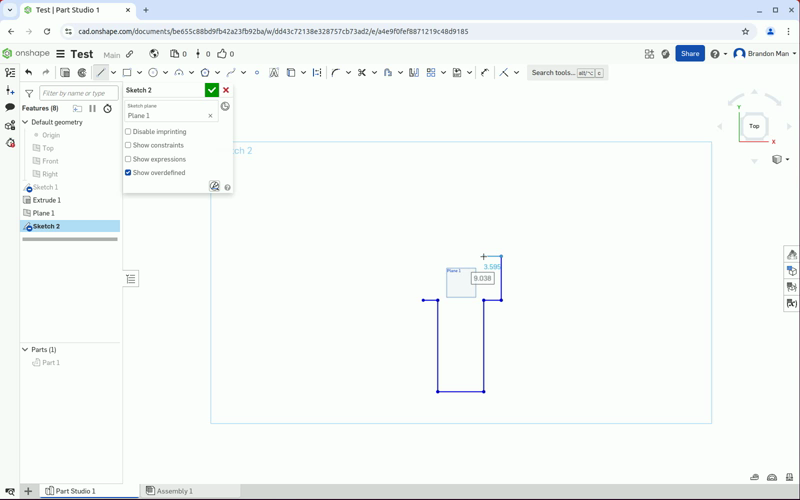
key_up(shift)
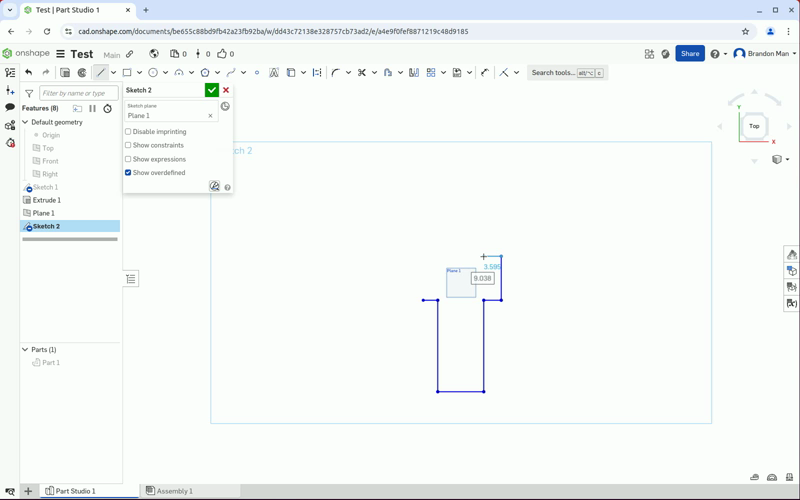
key_down(shift)
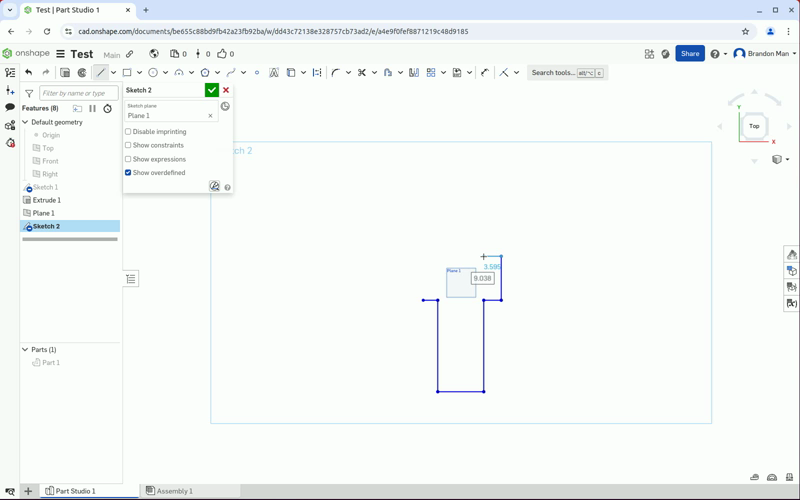
mouse_move(483, 172)
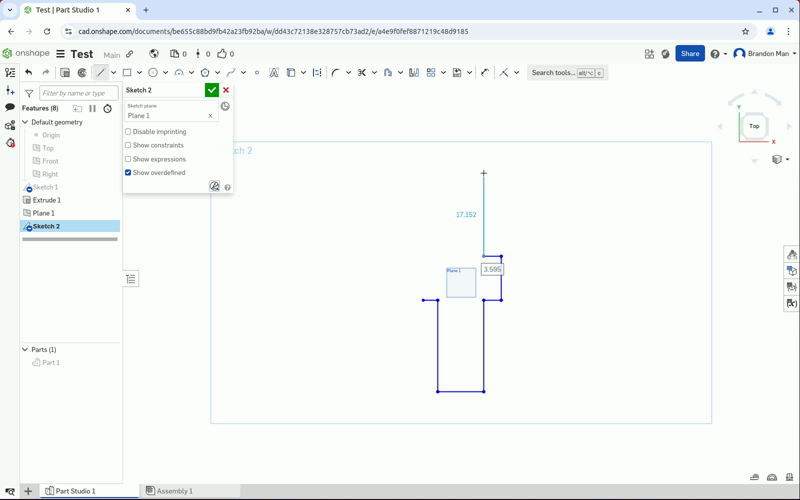
click(483, 172)
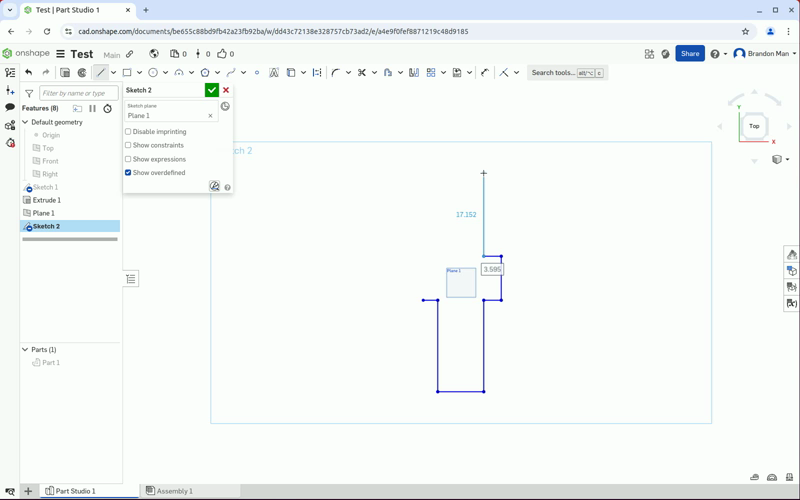
key_up(shift)
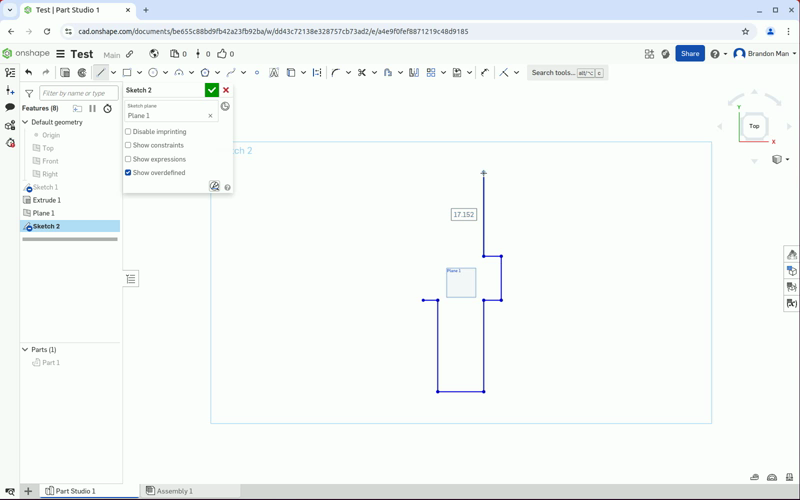
key_down(shift)
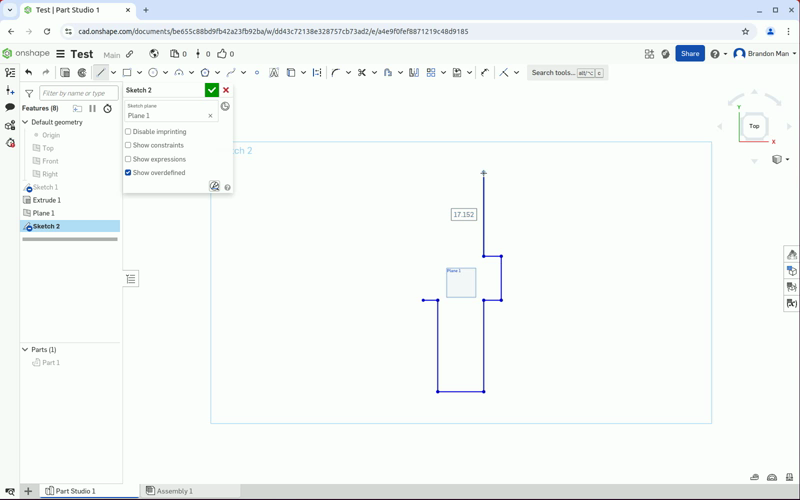
mouse_move(513, 172)
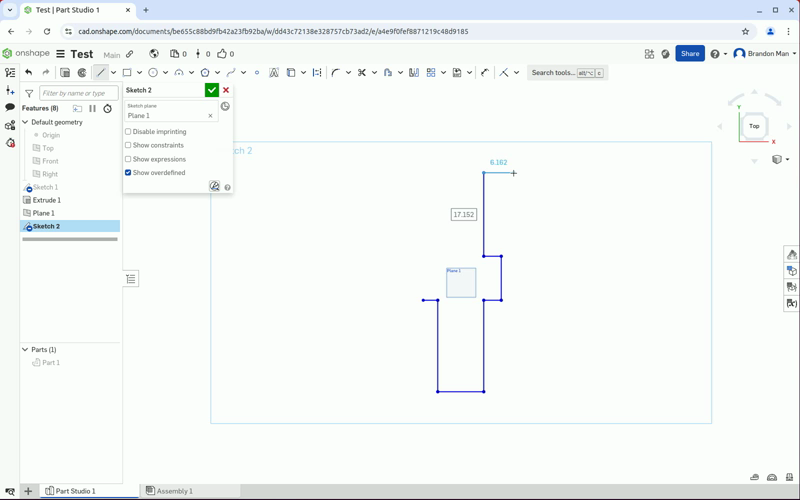
mouse_move(437, 172)
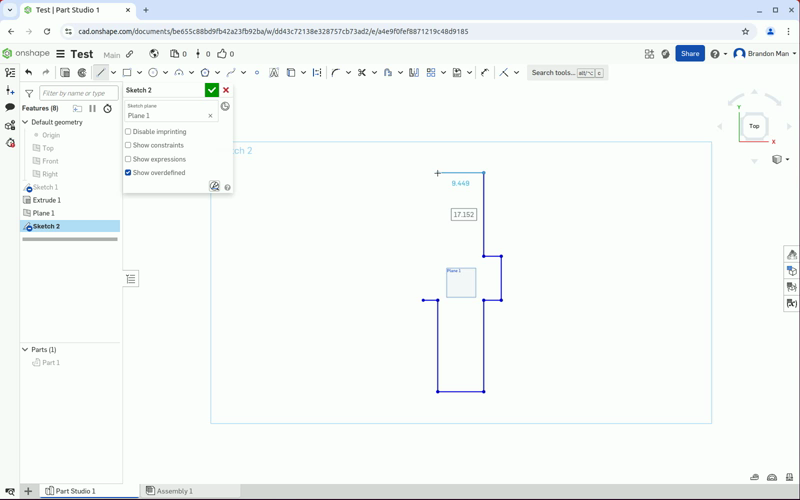
click(437, 172)
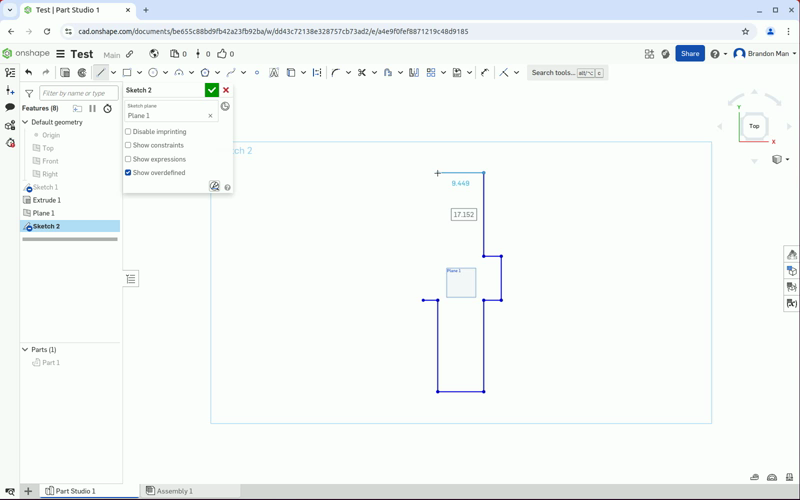
key_up(shift)
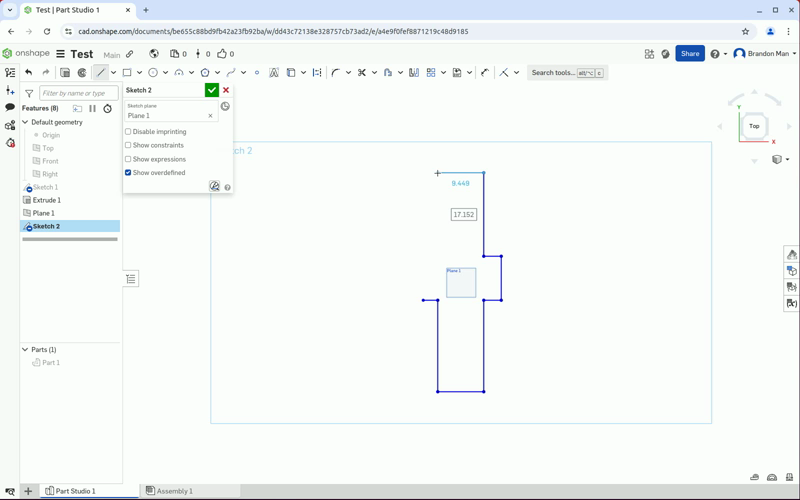
key_down(shift)
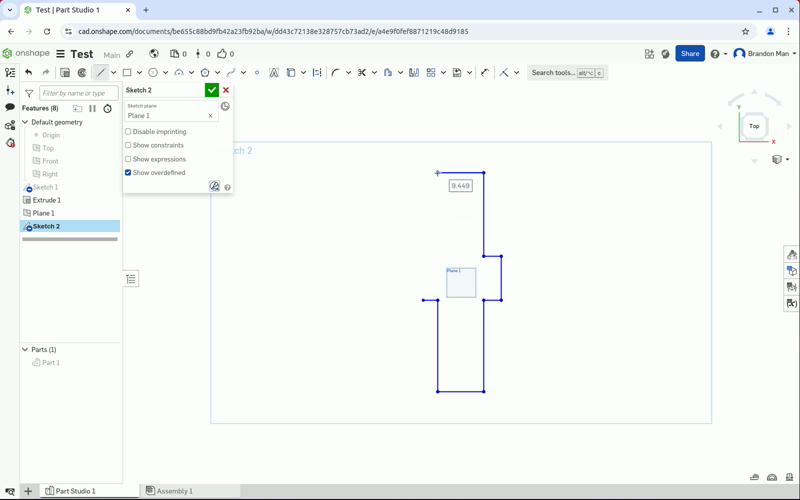
mouse_move(437, 256)
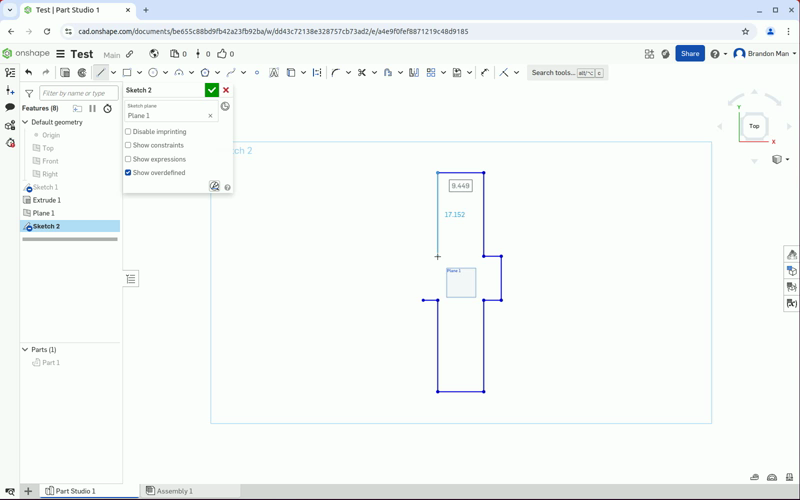
click(437, 256)
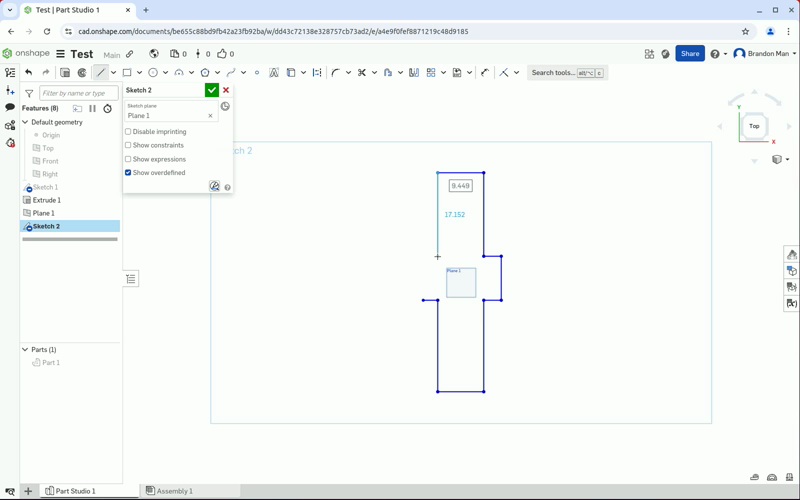
key_up(shift)
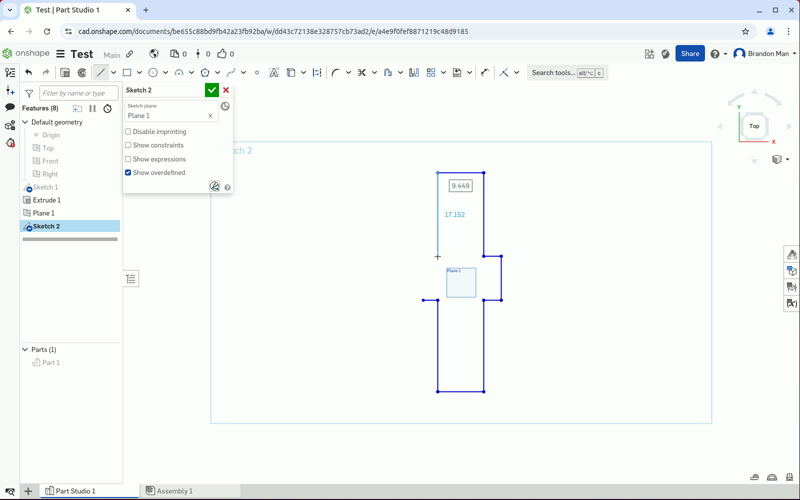
key_down(shift)
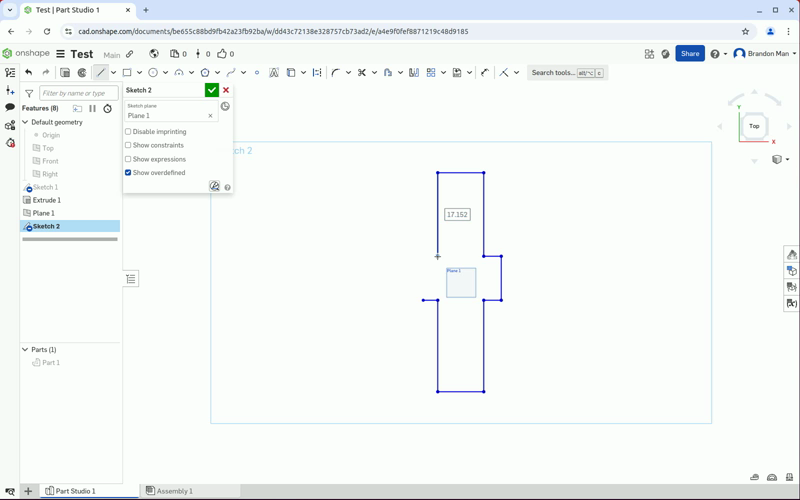
mouse_move(467, 256)
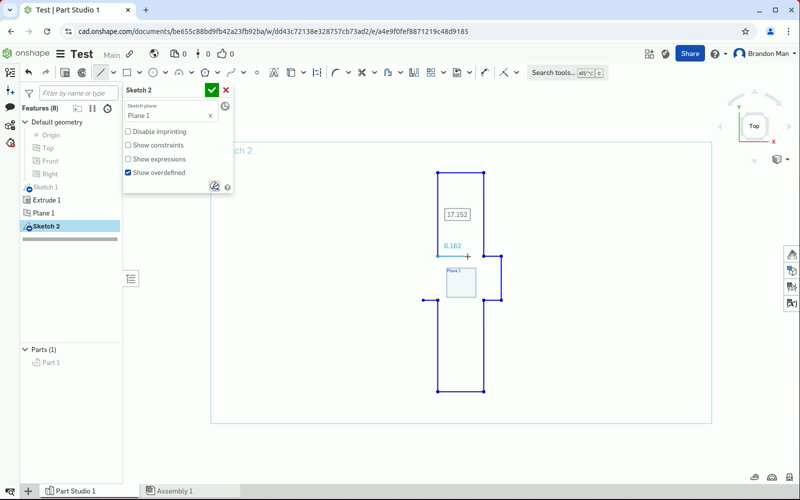
mouse_move(423, 256)
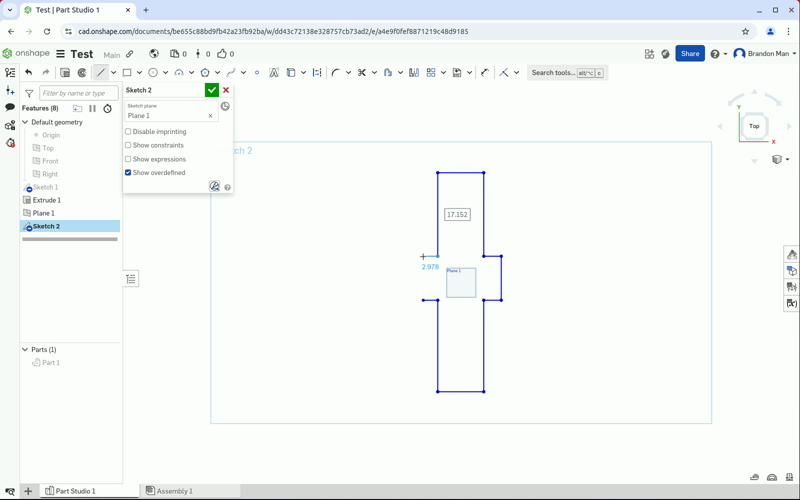
click(423, 256)
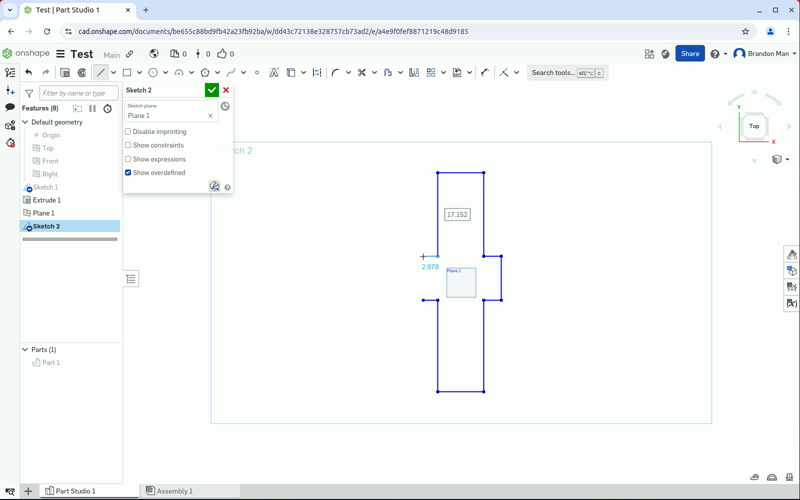
key_up(shift)
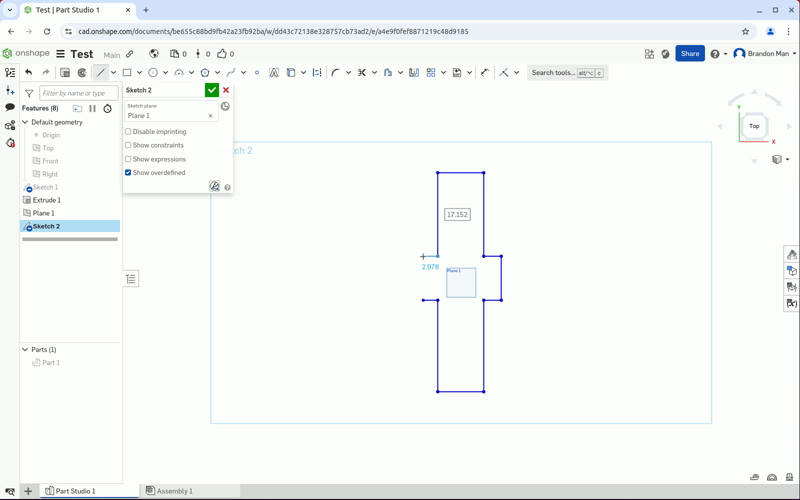
mouse_move(453, 256)
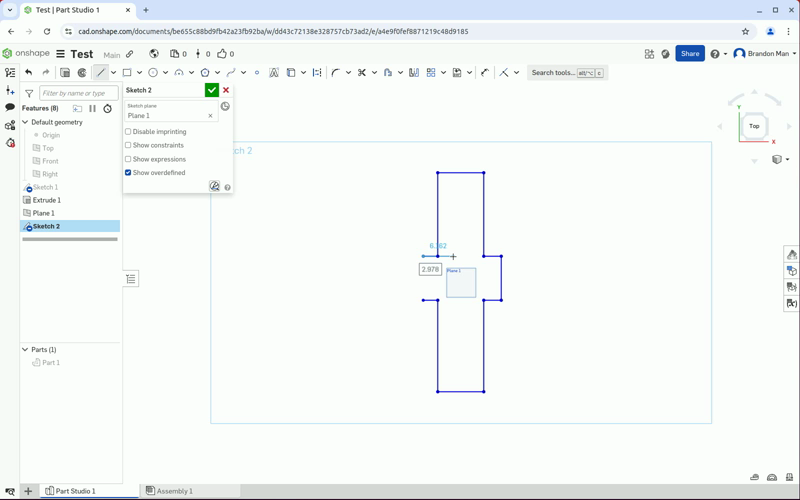
key_down(shift)
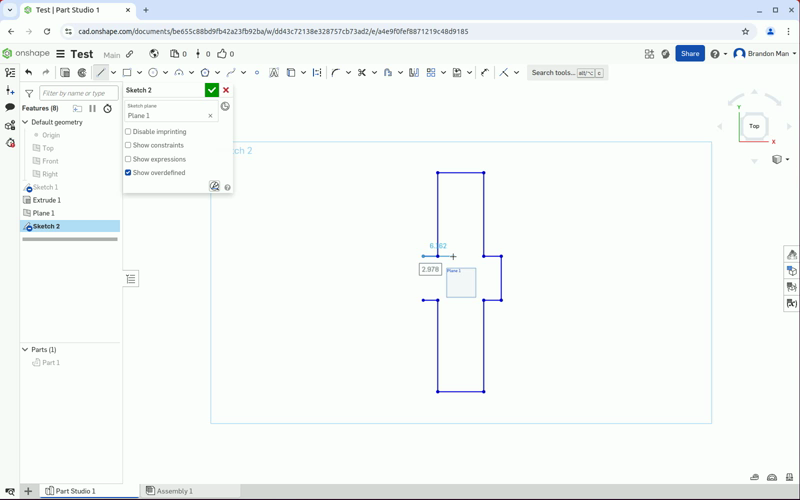
mouse_move(423, 300)
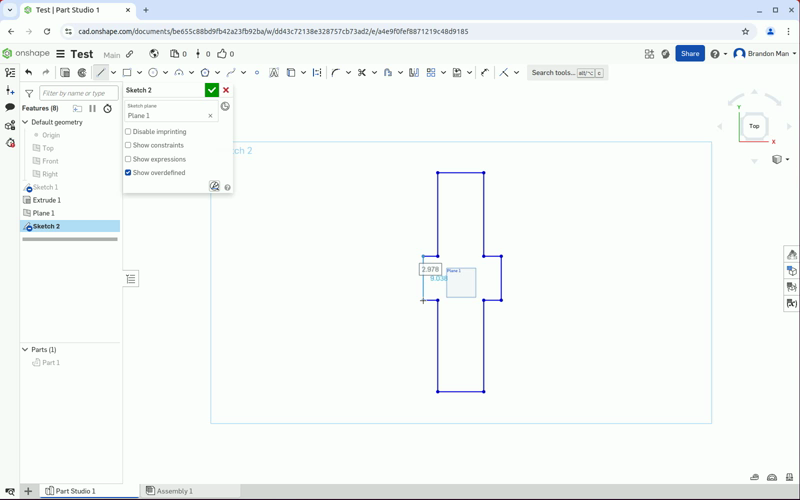
key_up(shift)
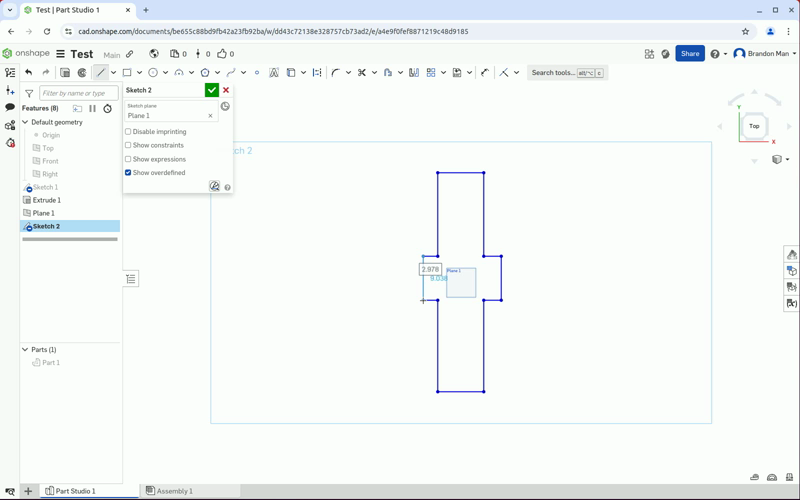
click(423, 300)
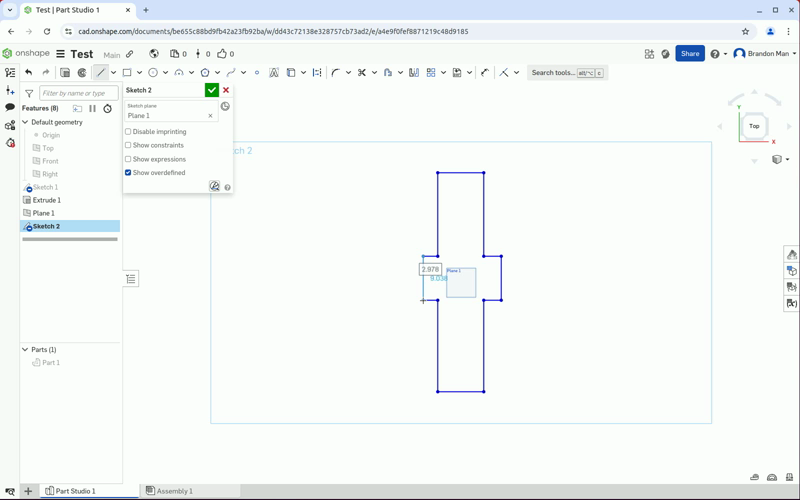
key(esc)
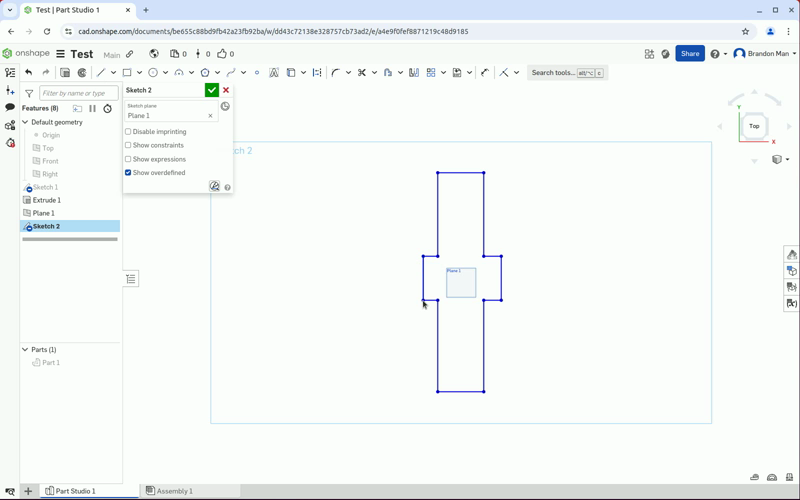
mouse_move(460, 310)
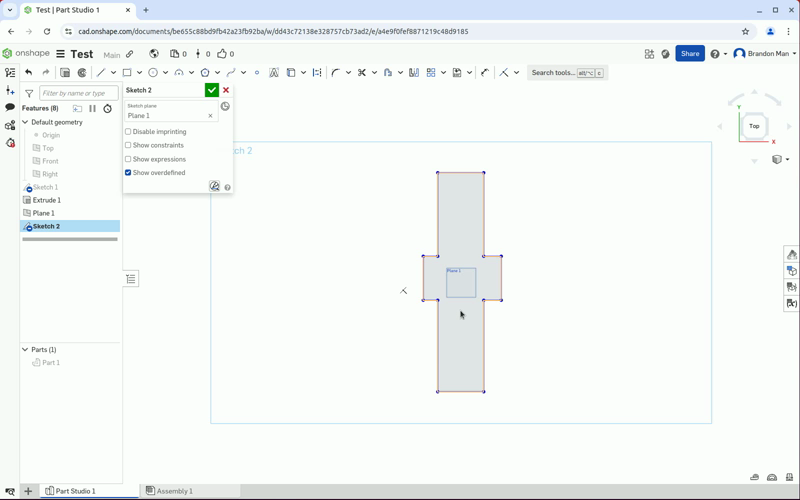
click(460, 310)
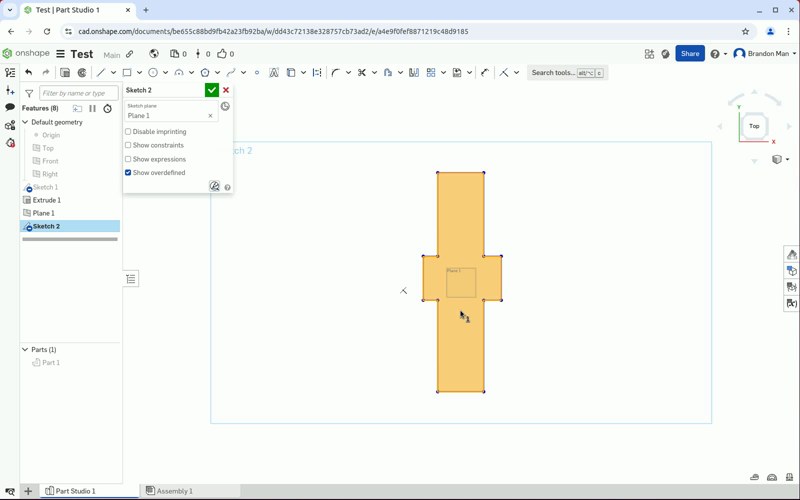
mouse_move(73, 352)
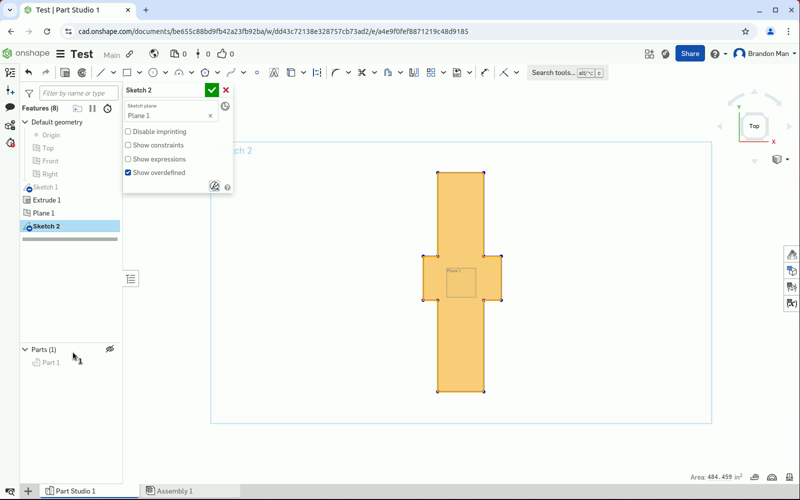
key(shift+y)
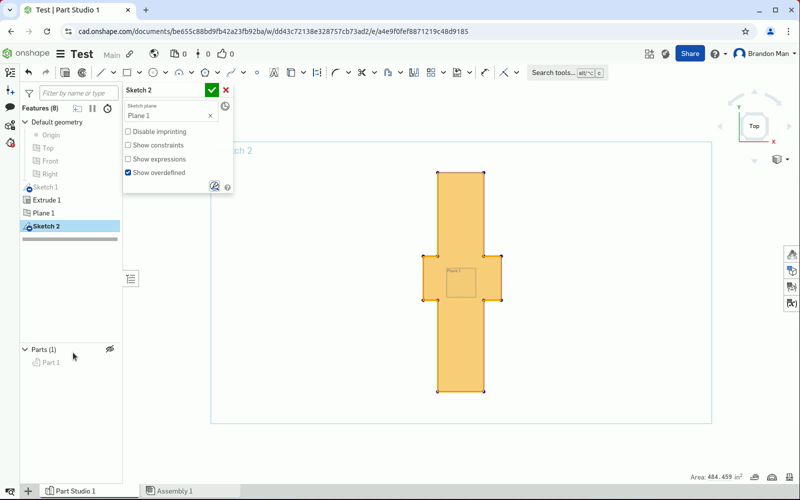
key(shift+e)
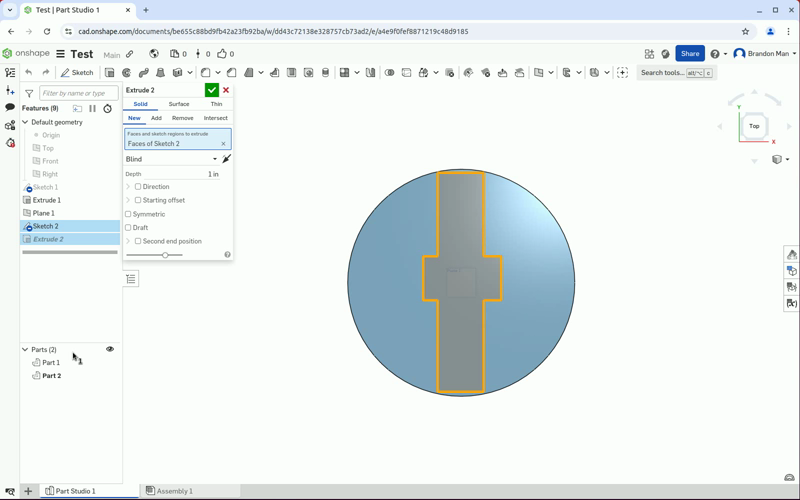
mouse_move(143, 106)
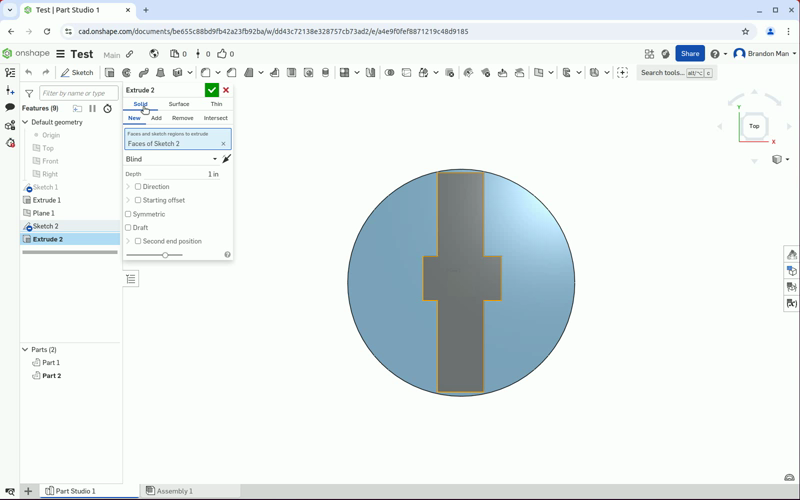
click(143, 106)
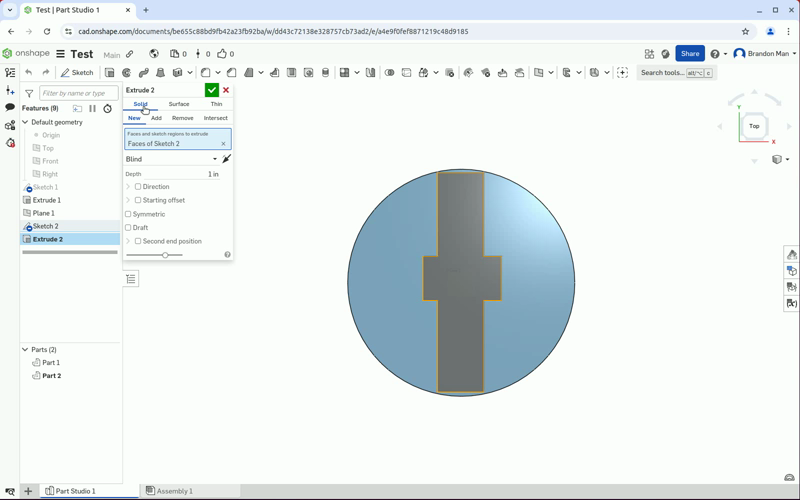
mouse_move(186, 120)
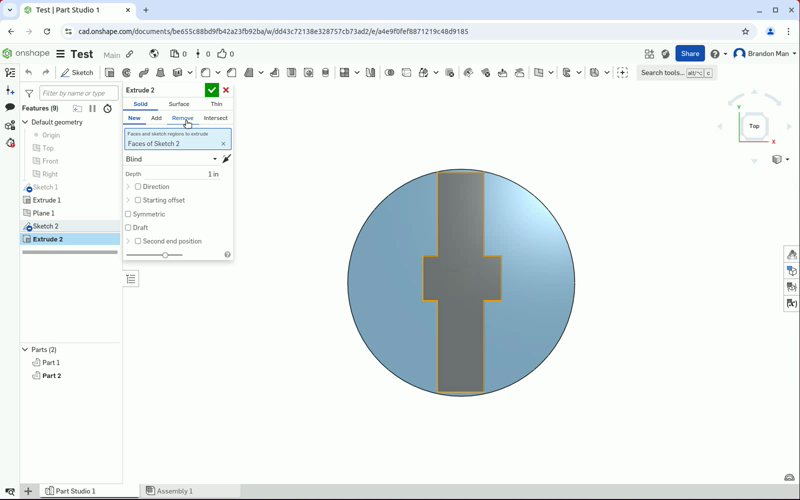
click(186, 120)
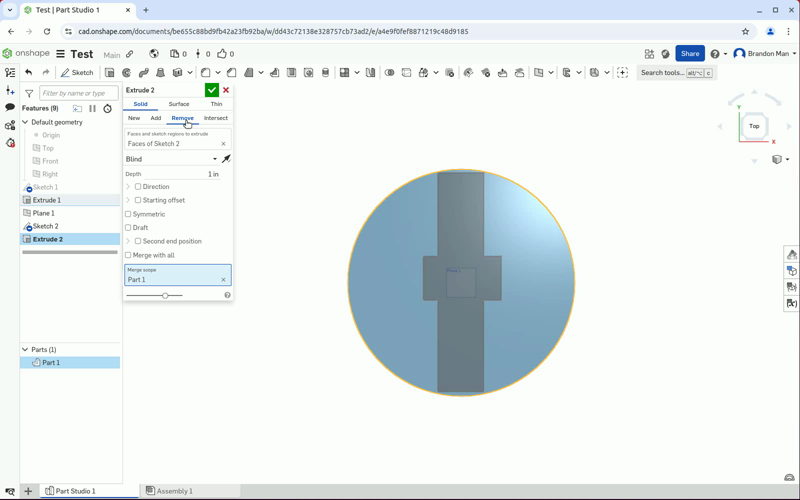
key(tab, 4)
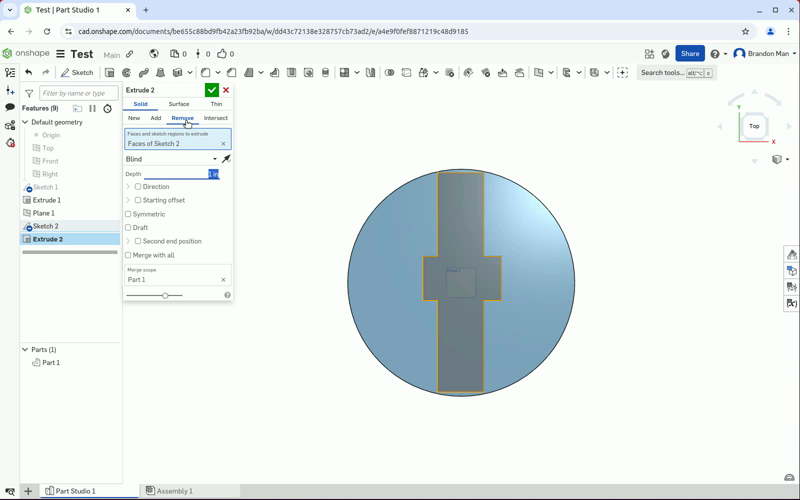
text(5.055)
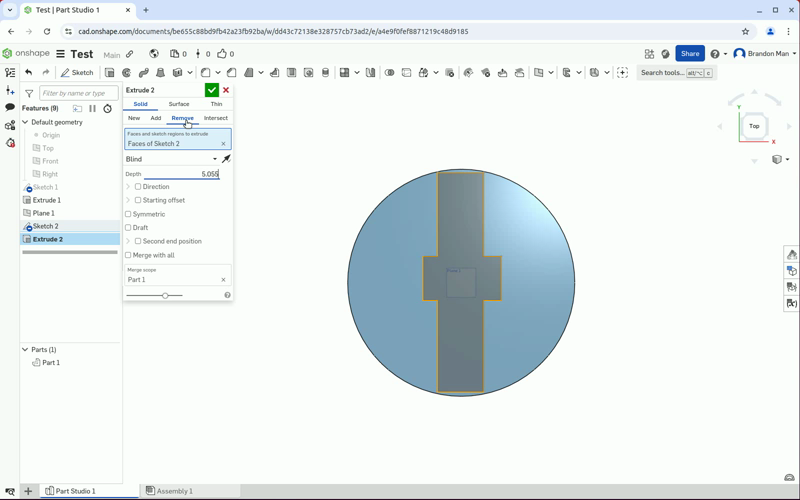
key(tab, 6)
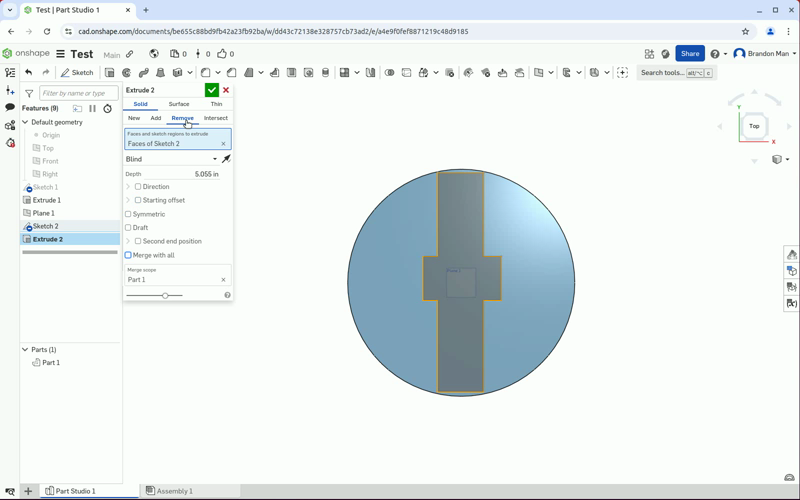
key(space)
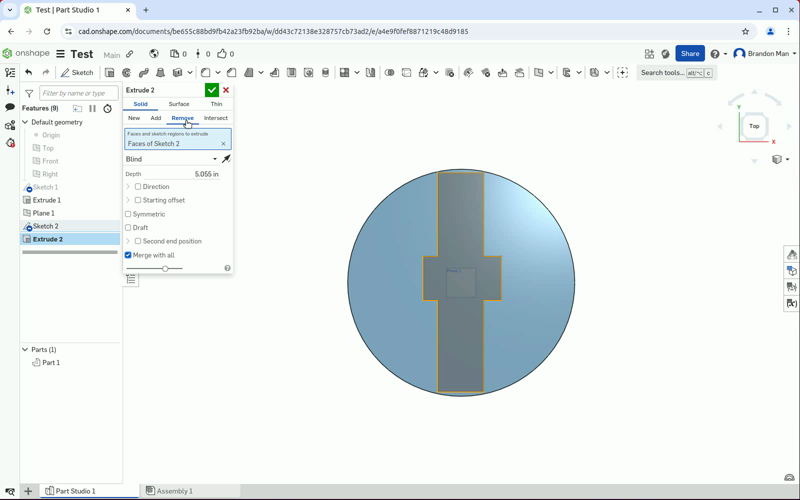
key(enter)
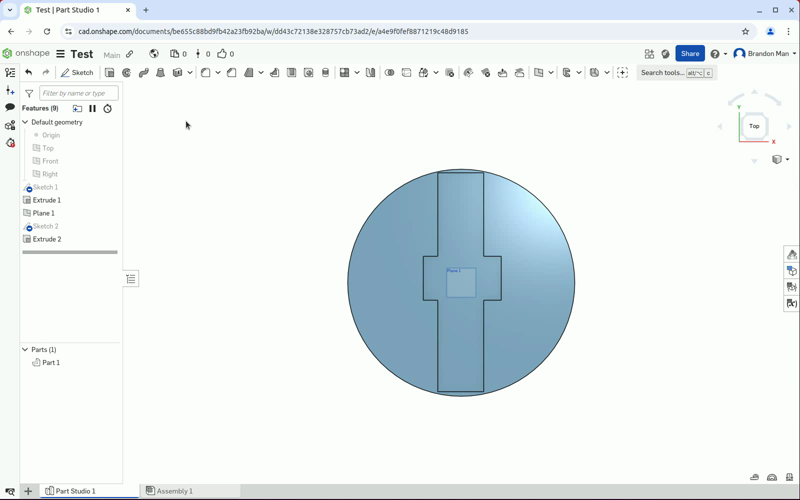
key(shift+h)
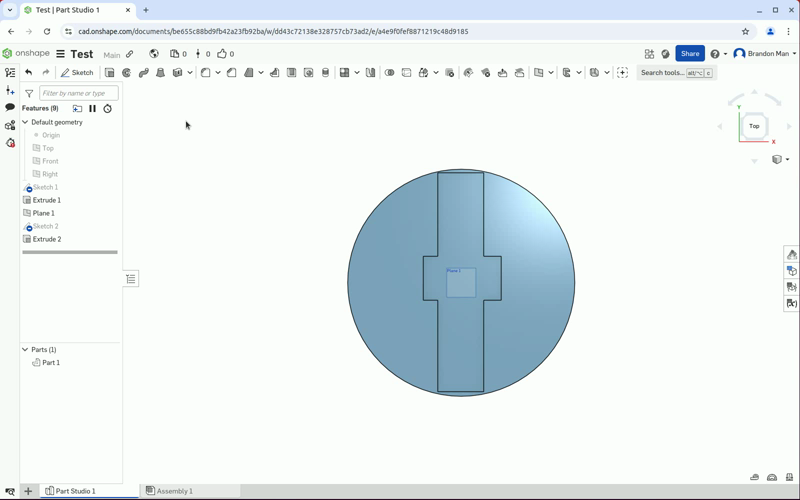
key(shift+h)
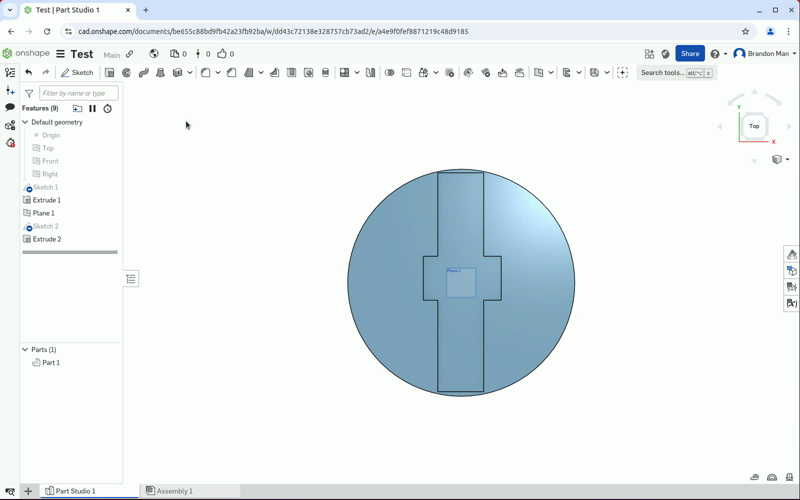
key(shift+7)
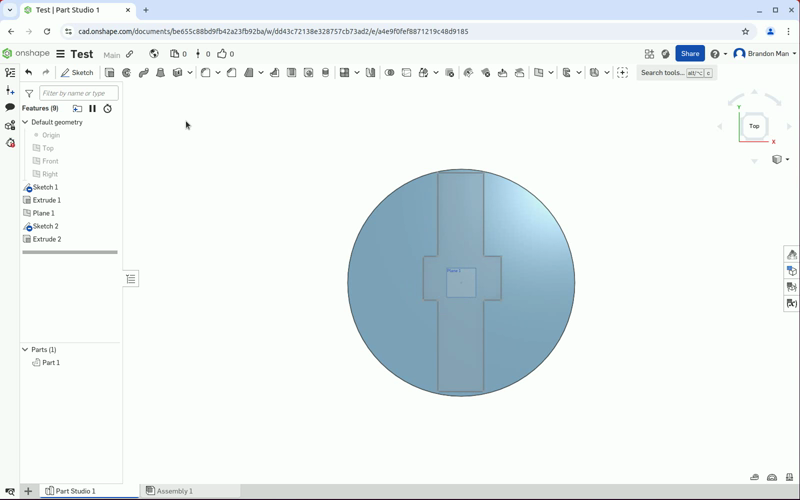
key(up, 3)
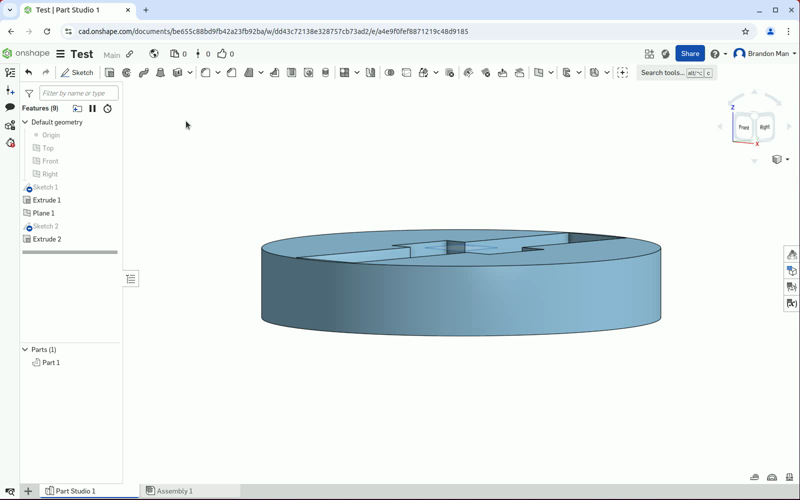
key(left, 3)
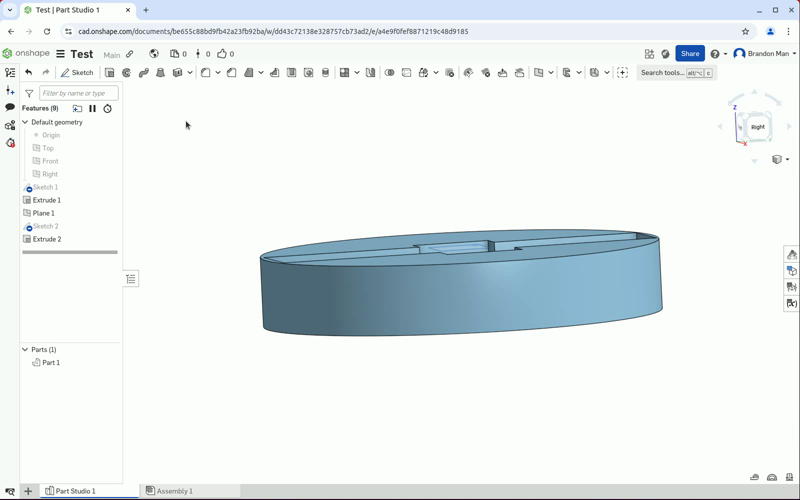
key(right, 3)
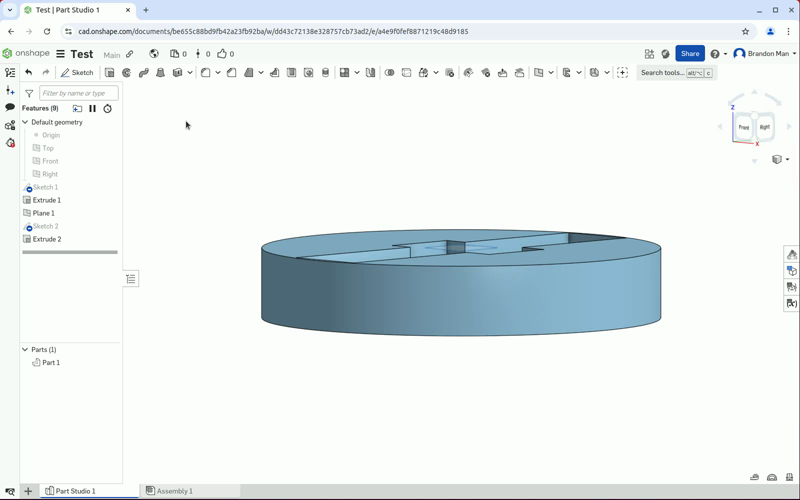
key(down, 3)
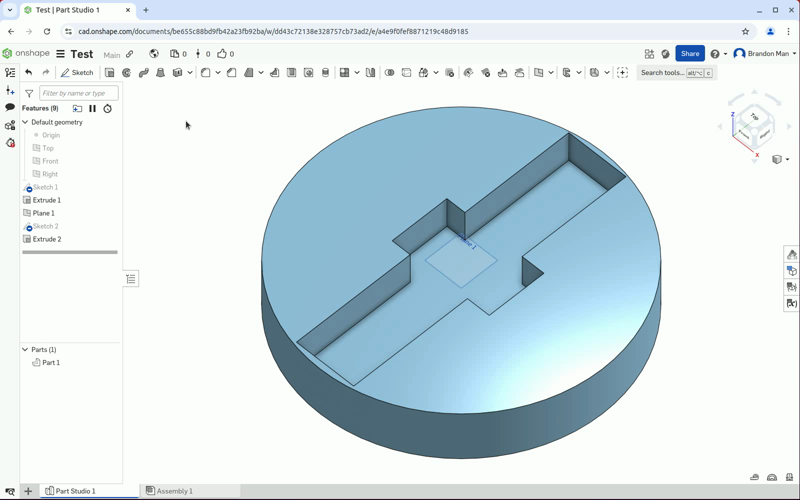
mouse_move(73, 189)
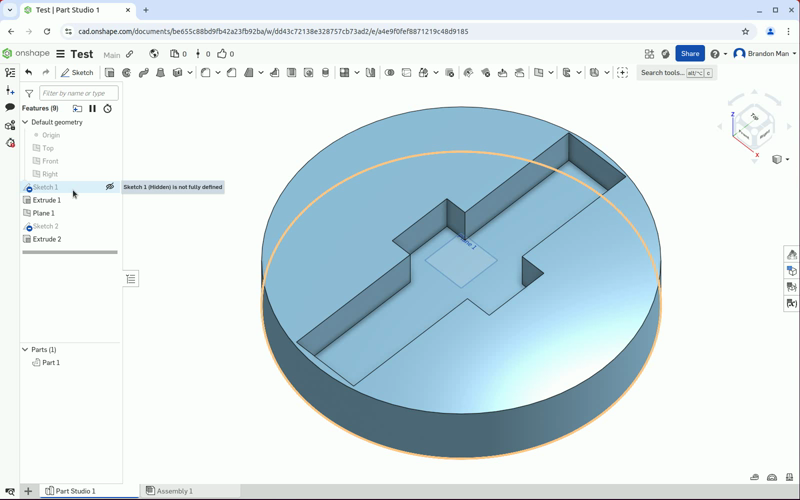
click(73, 189)